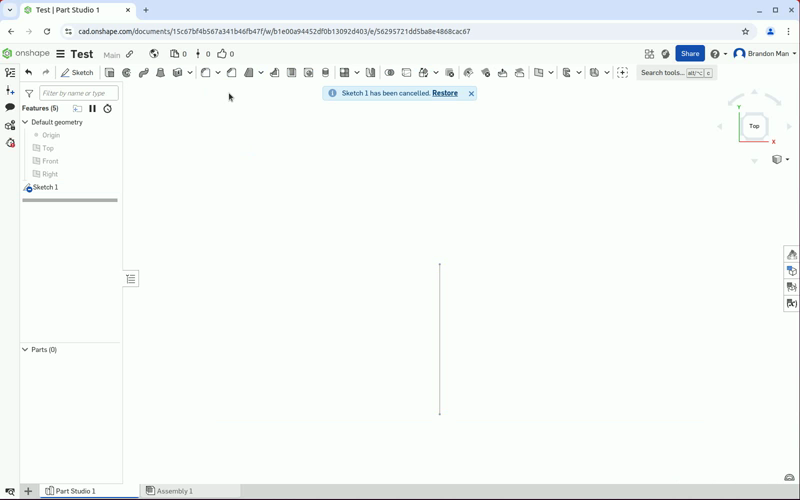
key(shift+h)
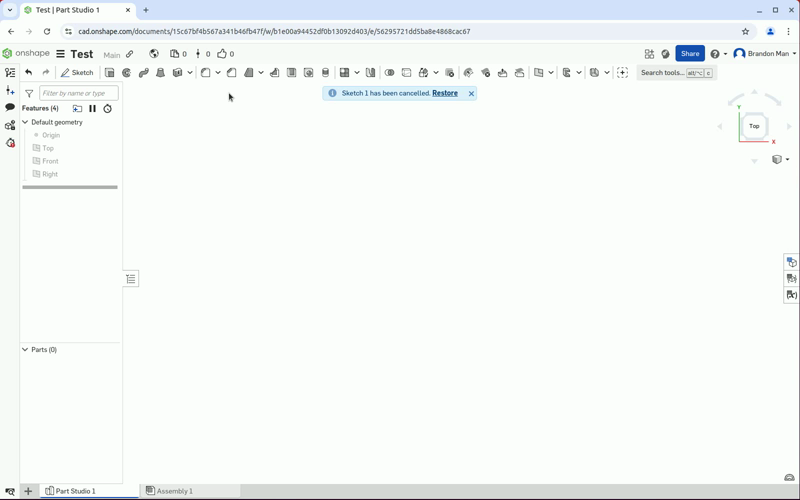
mouse_move(73, 352)
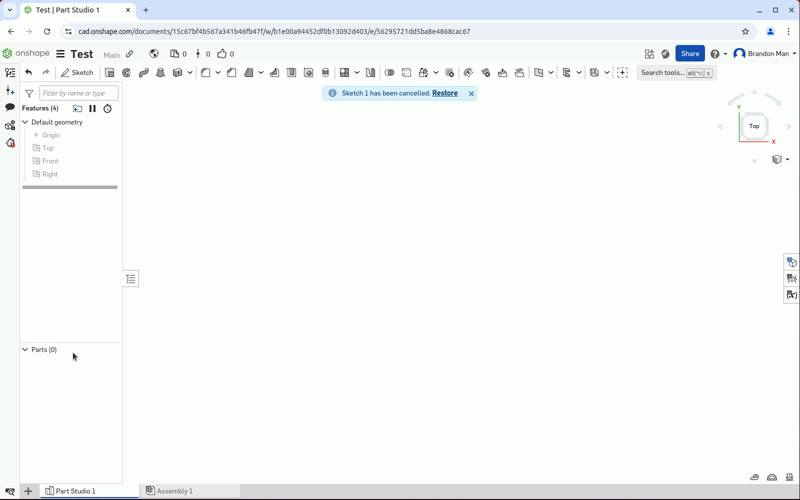
key(y)
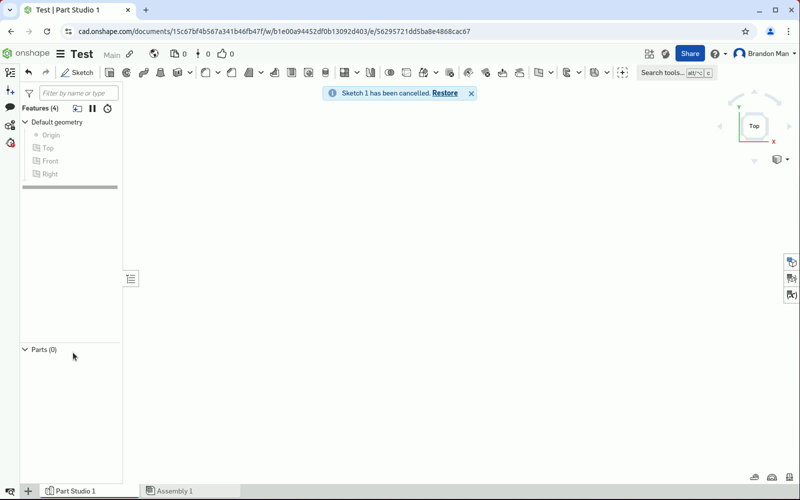
key(shift+p)
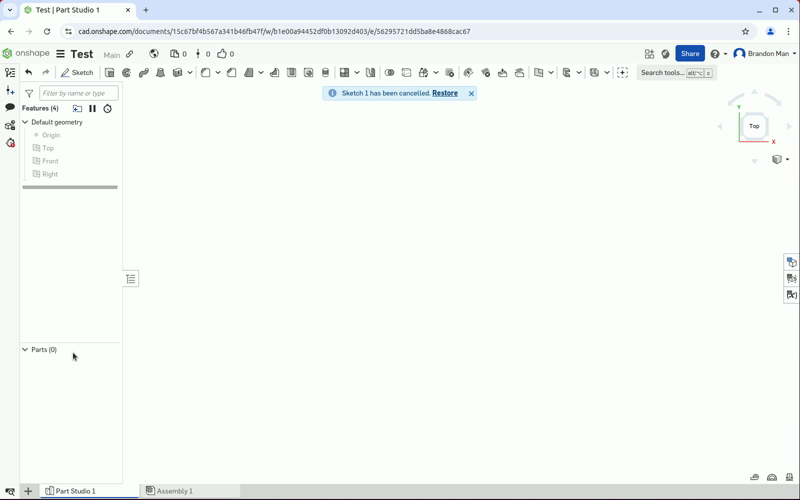
key(space)
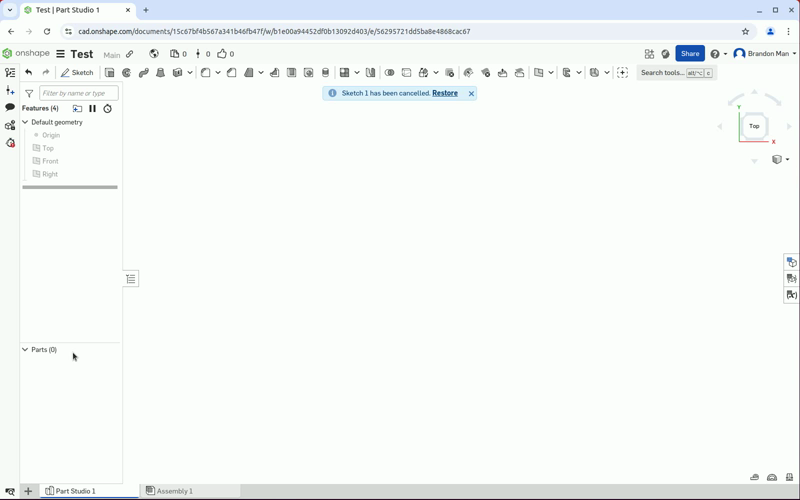
key_down(shift)
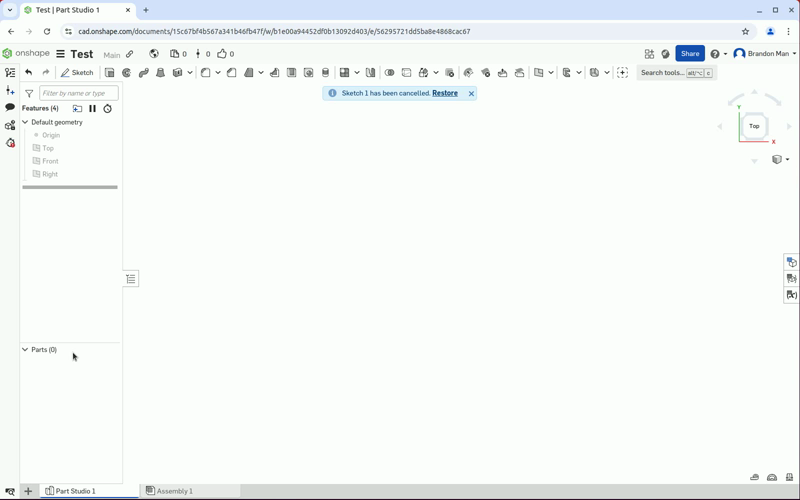
key(up)
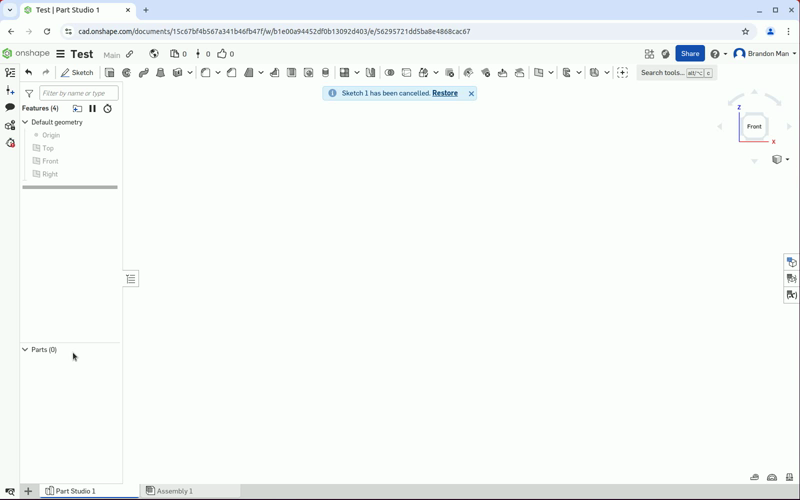
key_up(shift)
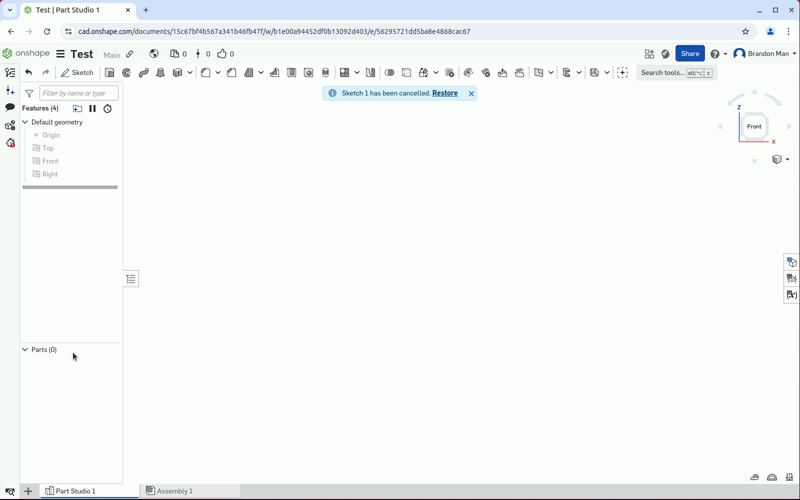
mouse_move(73, 352)
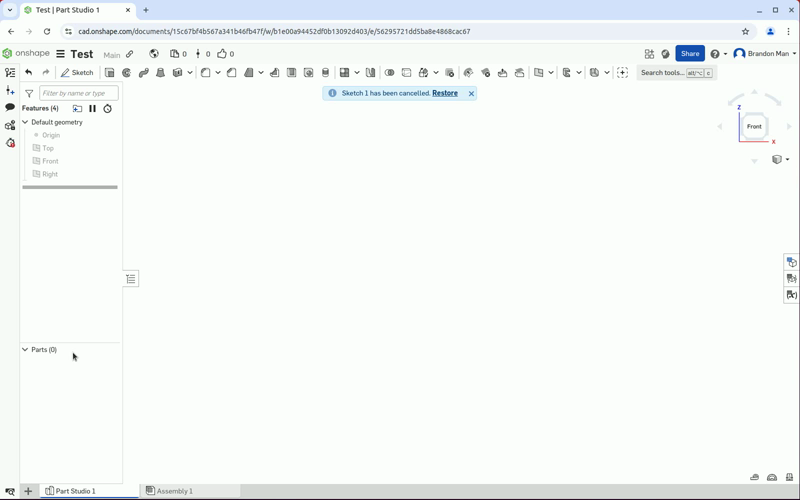
key(shift+y)
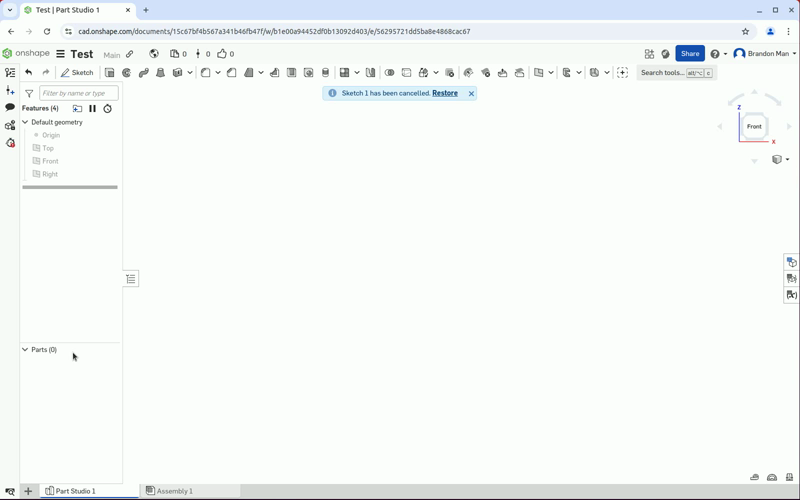
key(shift+s)
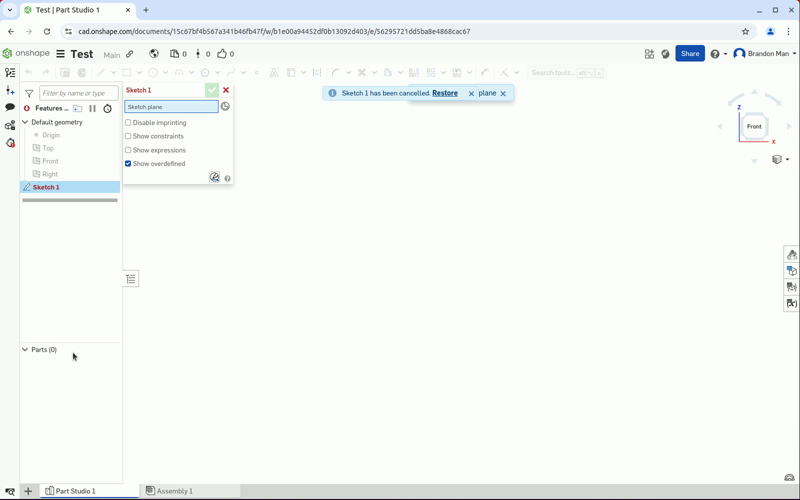
mouse_move(73, 163)
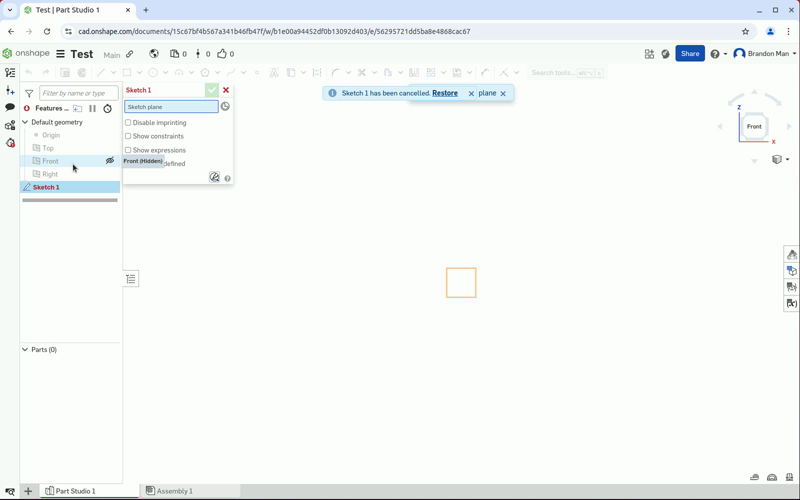
click(73, 163)
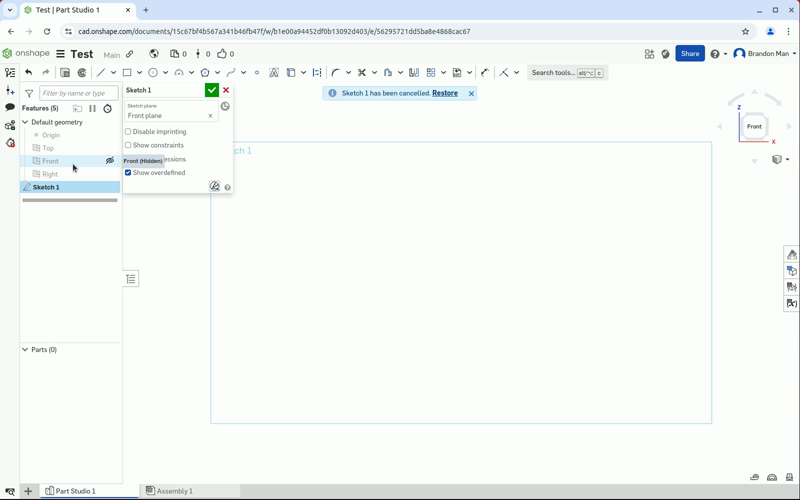
mouse_move(73, 352)
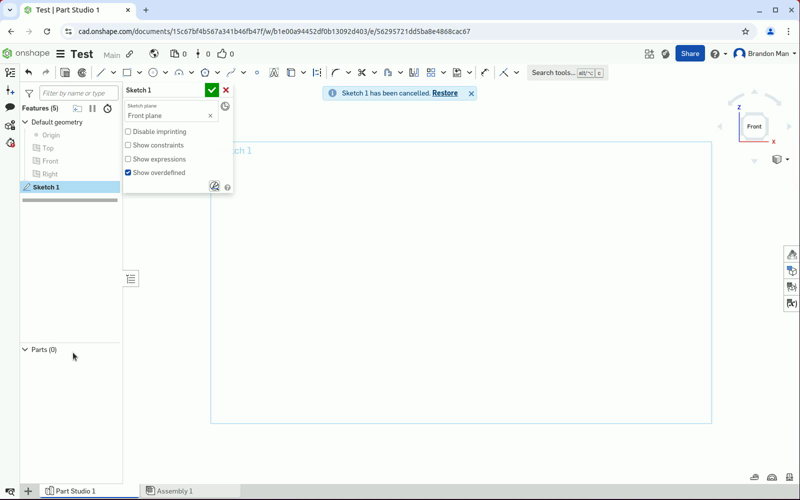
key(y)
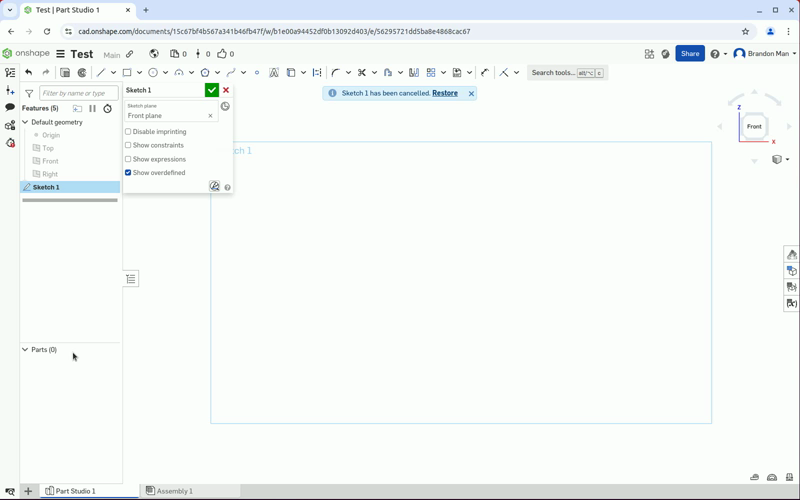
key(l)
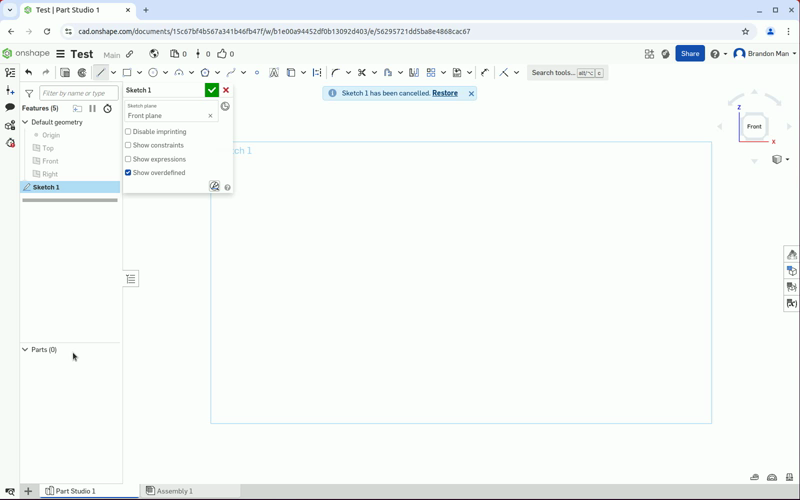
key_down(shift)
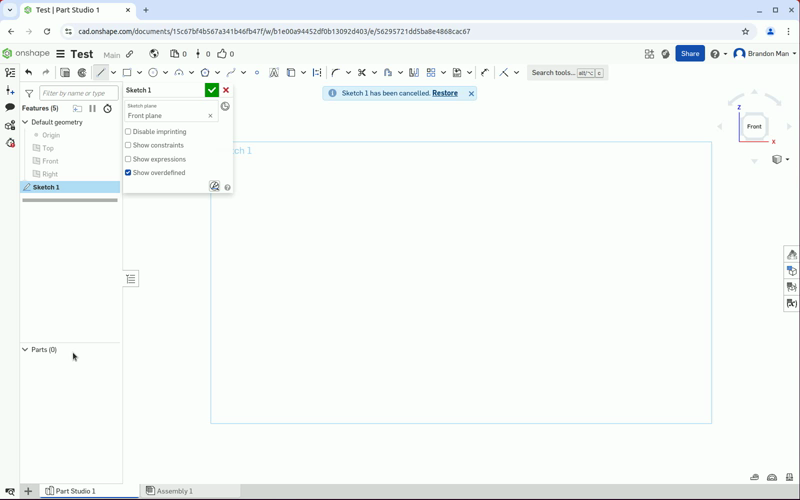
mouse_move(423, 207)
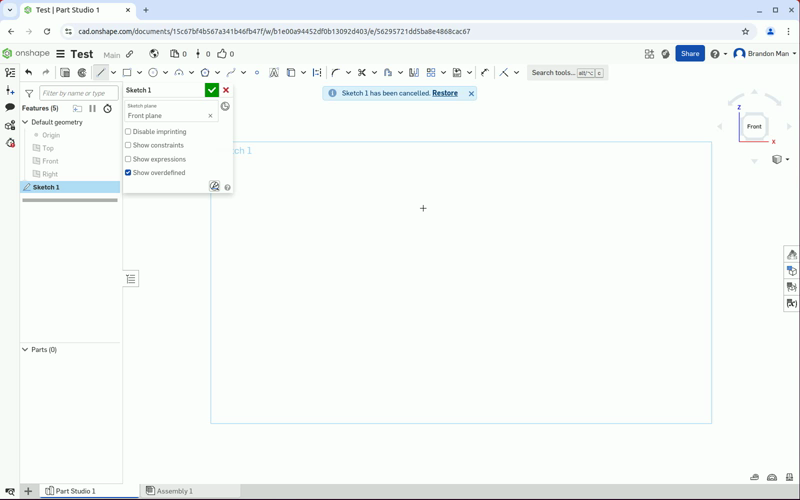
click(423, 207)
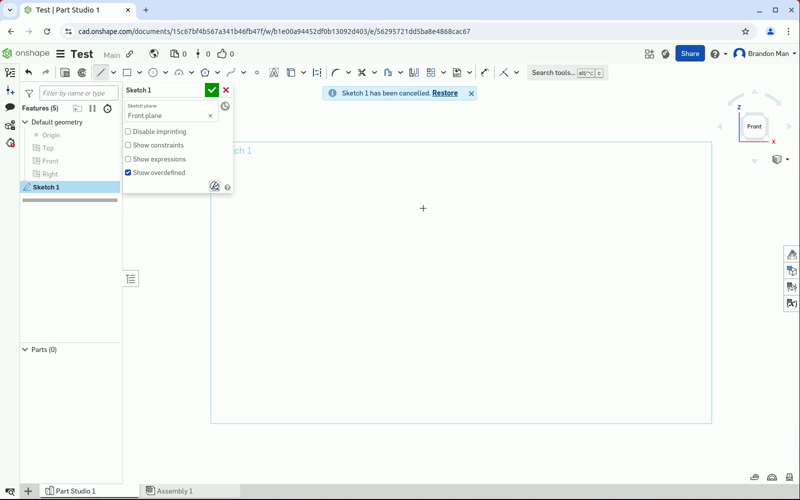
key_up(shift)
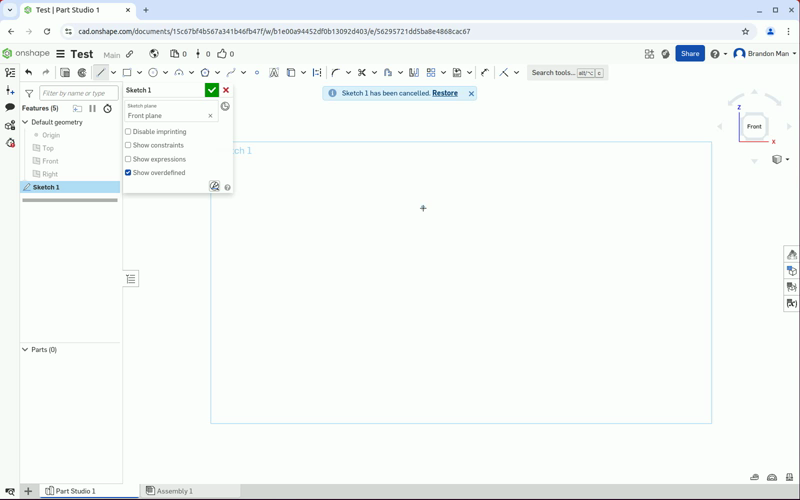
key_down(shift)
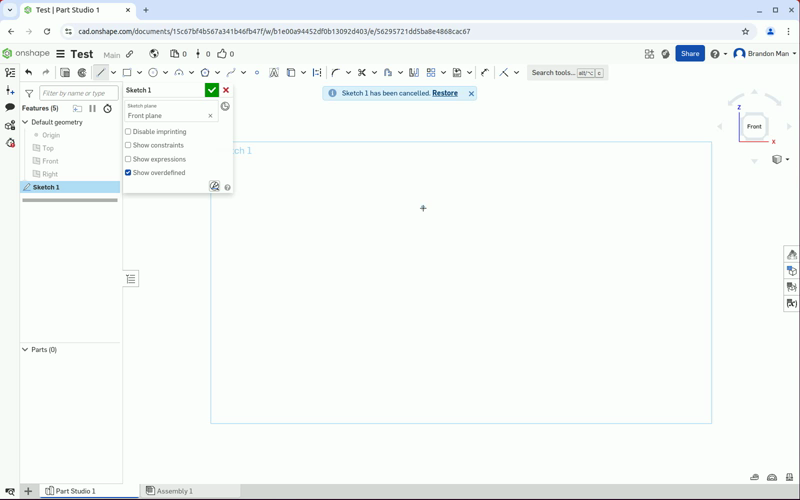
mouse_move(498, 207)
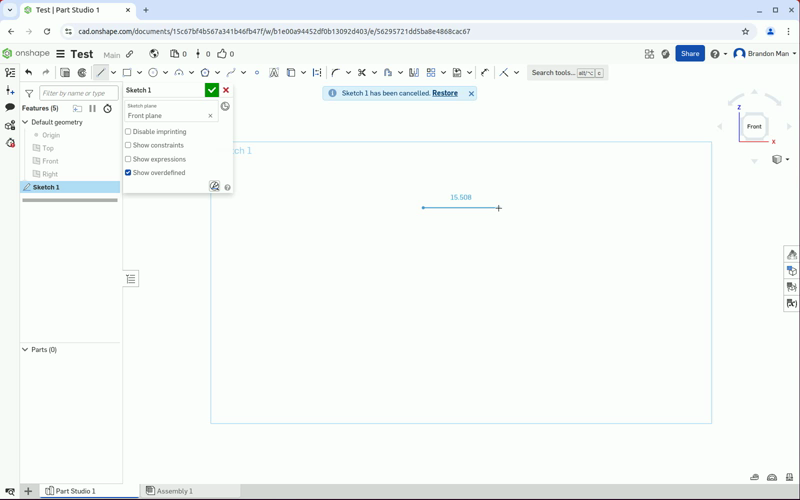
click(498, 207)
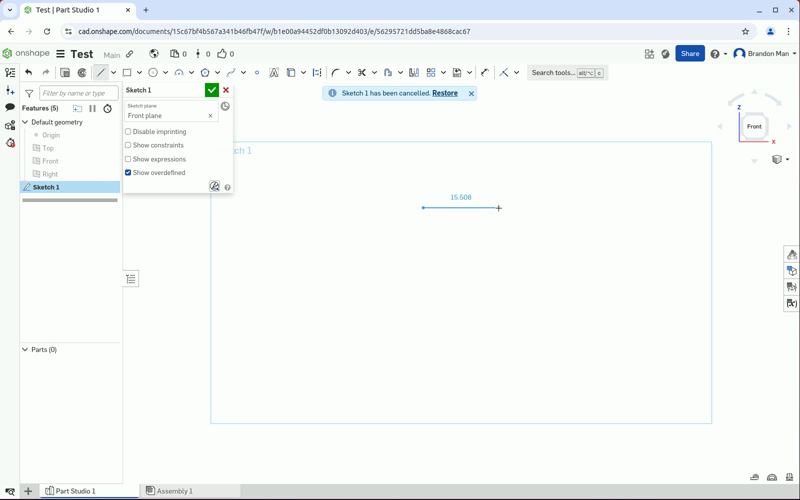
key_up(shift)
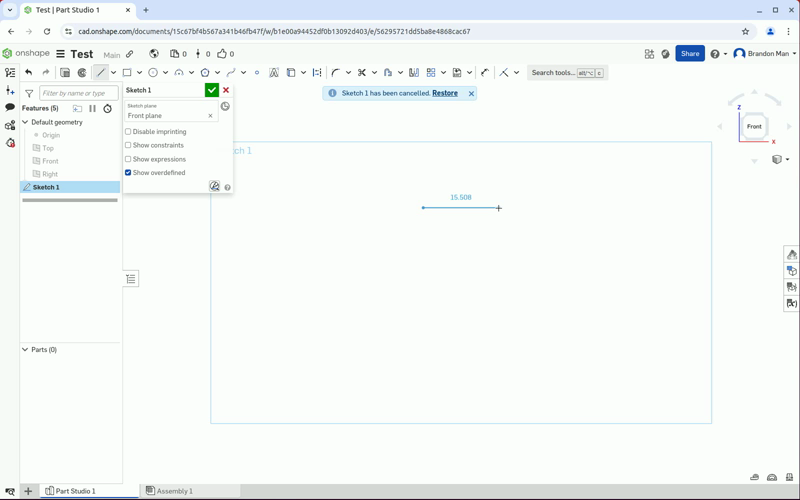
key(esc)
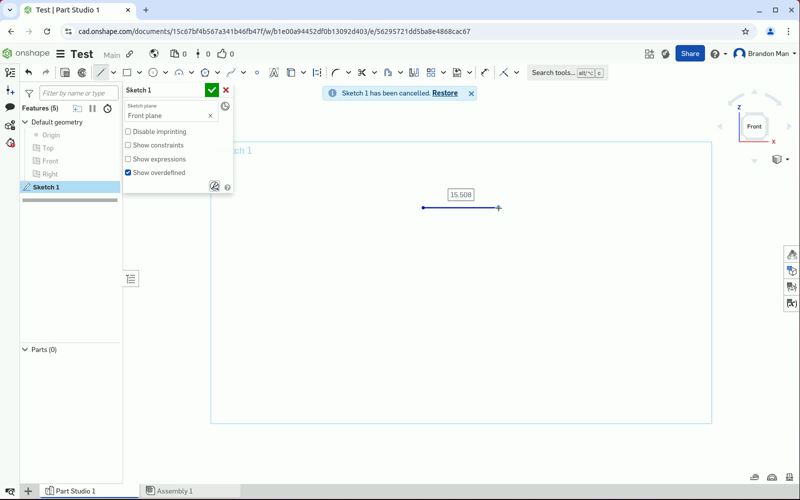
key(a)
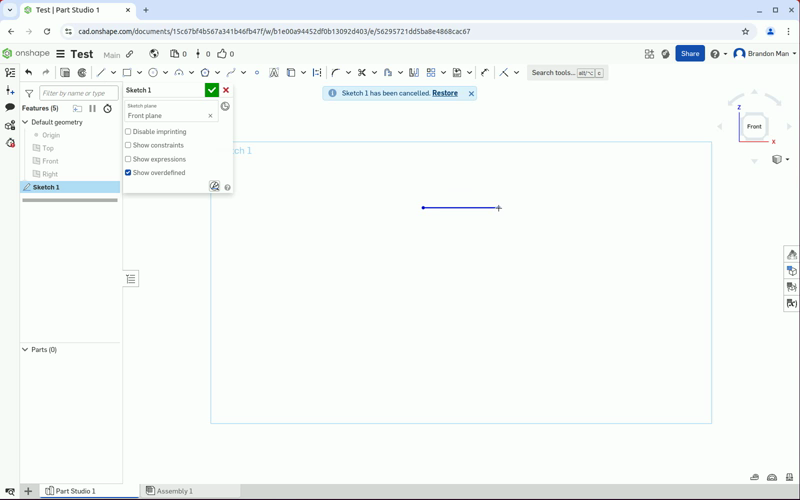
mouse_move(498, 207)
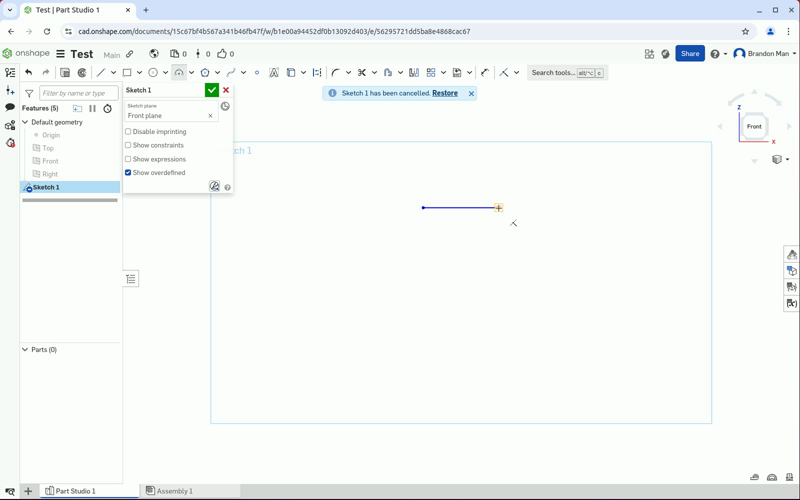
click(498, 207)
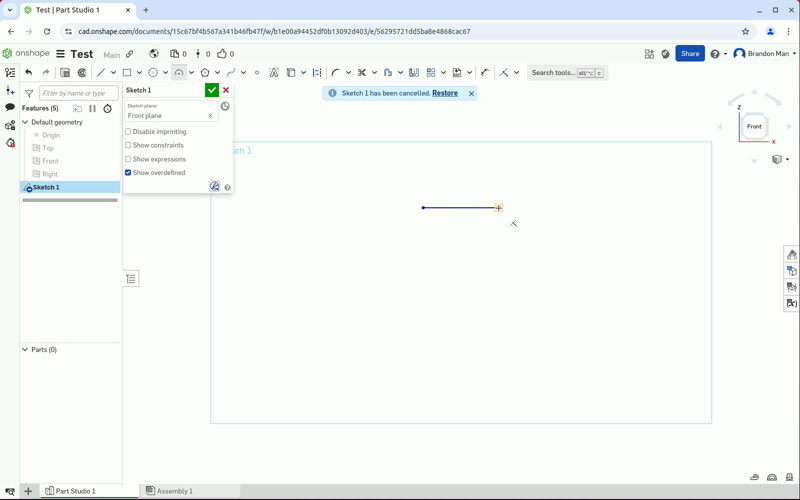
mouse_move(423, 207)
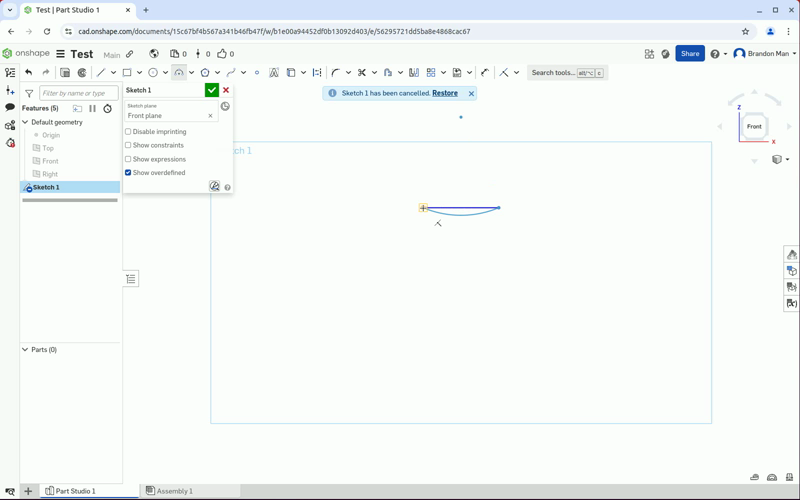
click(423, 207)
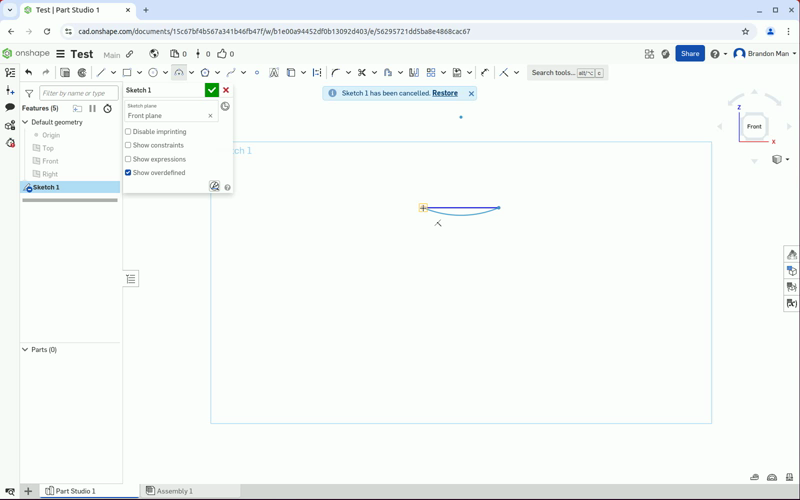
key_down(shift)
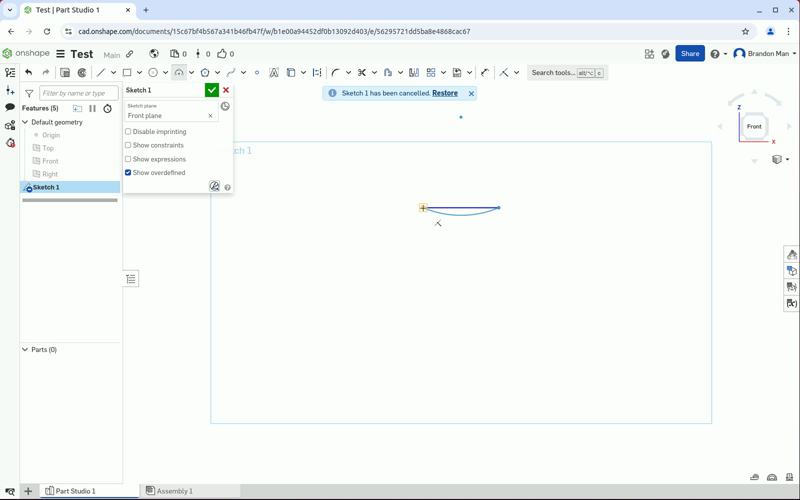
mouse_move(461, 170)
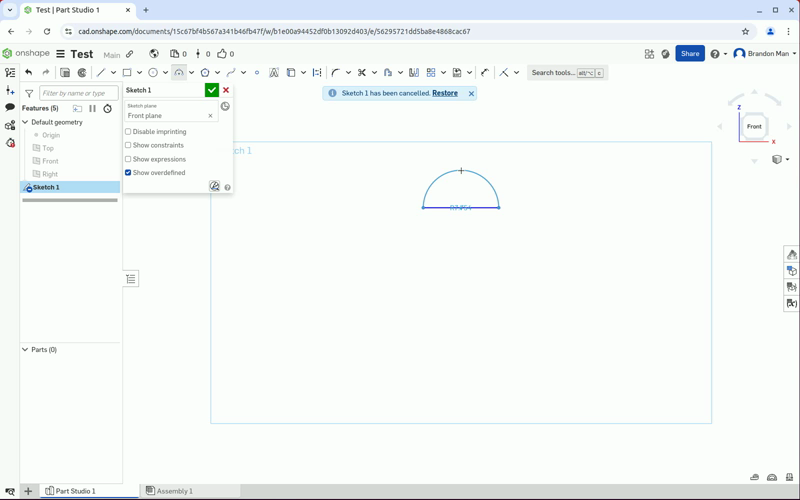
click(461, 170)
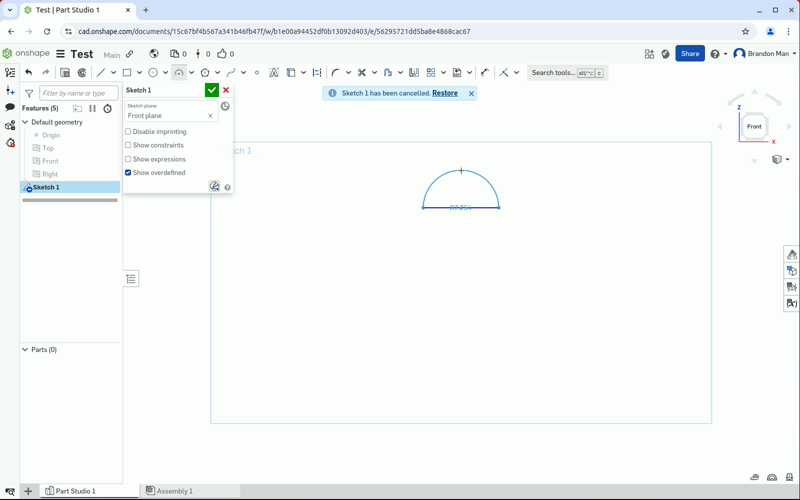
key_up(shift)
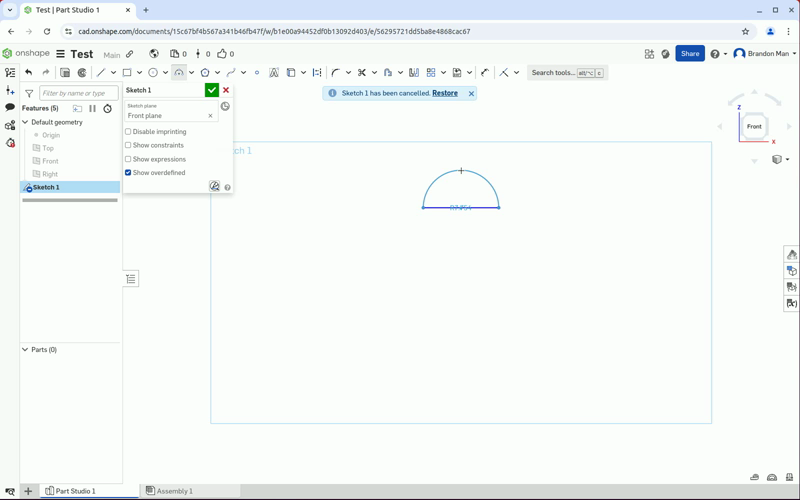
key(esc)
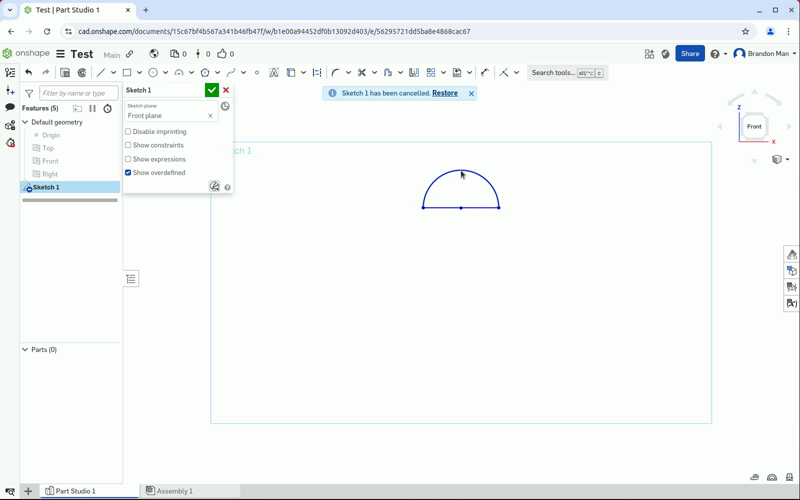
mouse_move(473, 196)
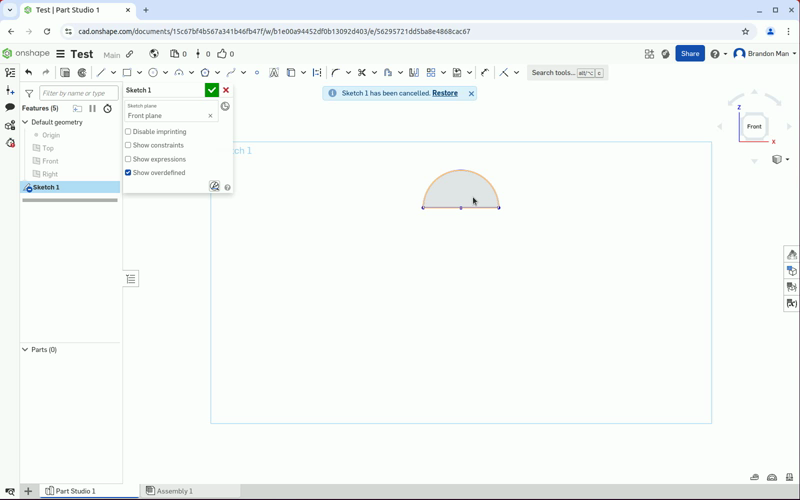
scroll(6)
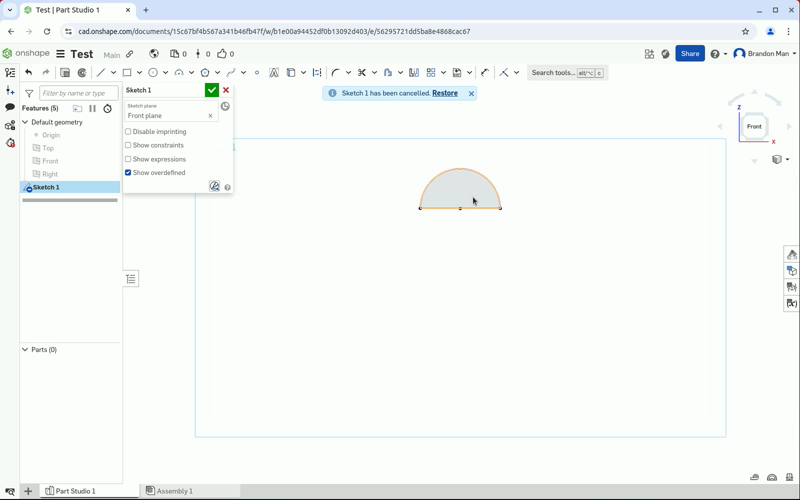
scroll(6)
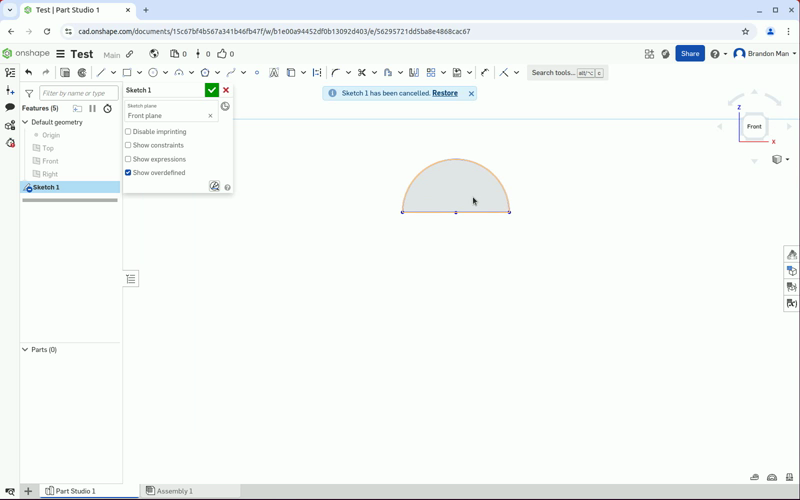
scroll(6)
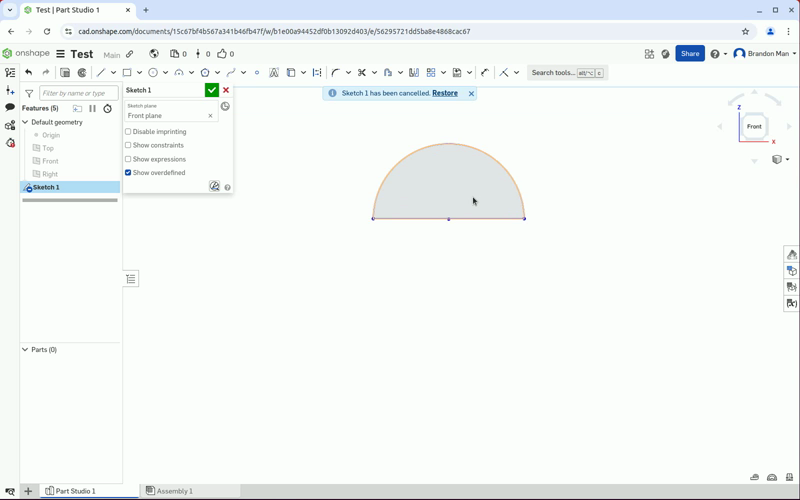
scroll(6)
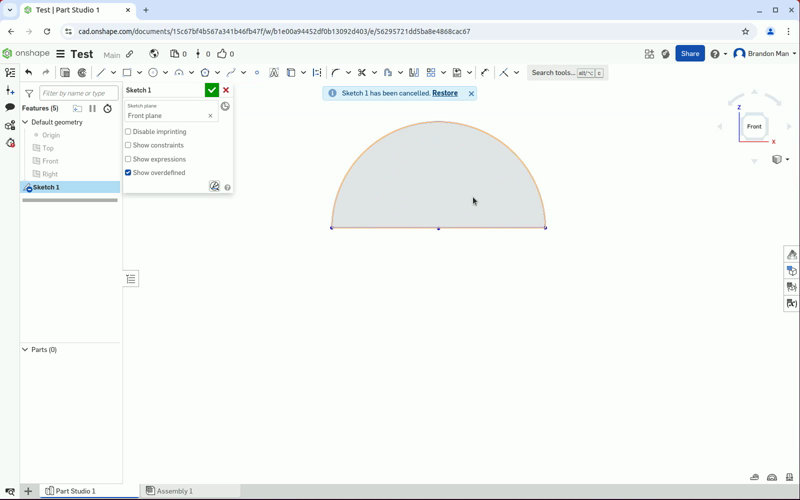
scroll(6)
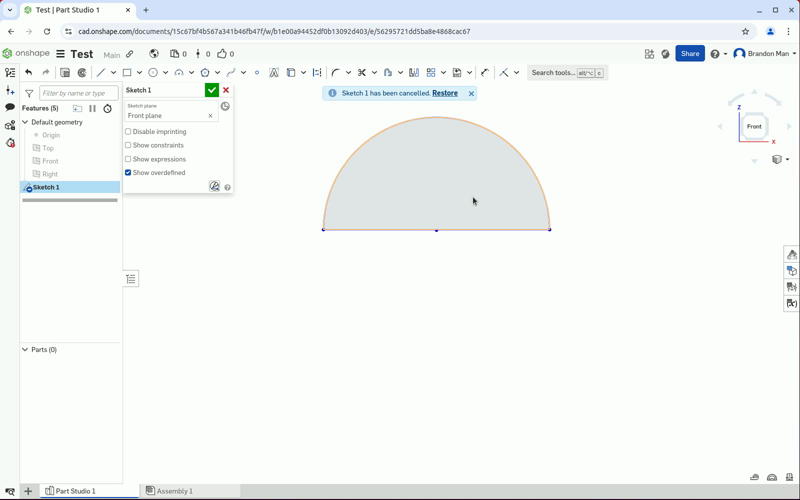
scroll(6)
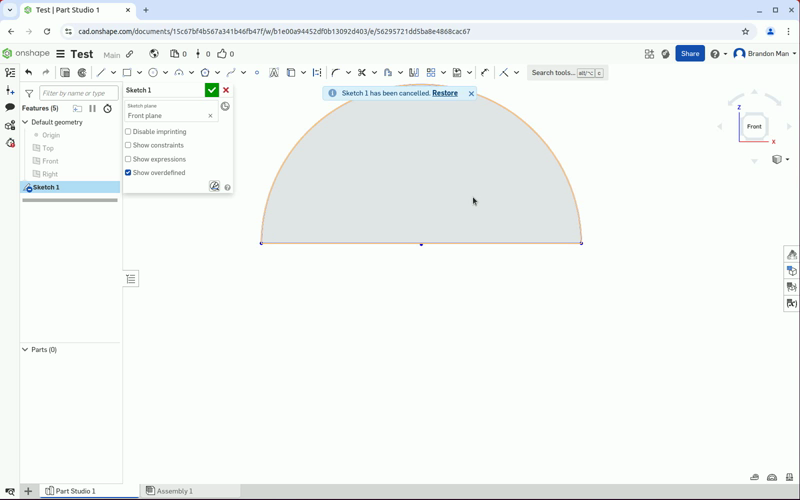
scroll(6)
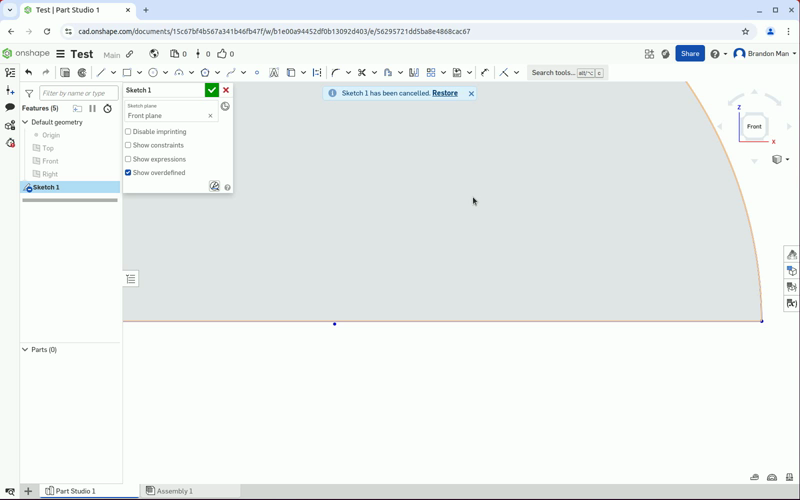
click(473, 196)
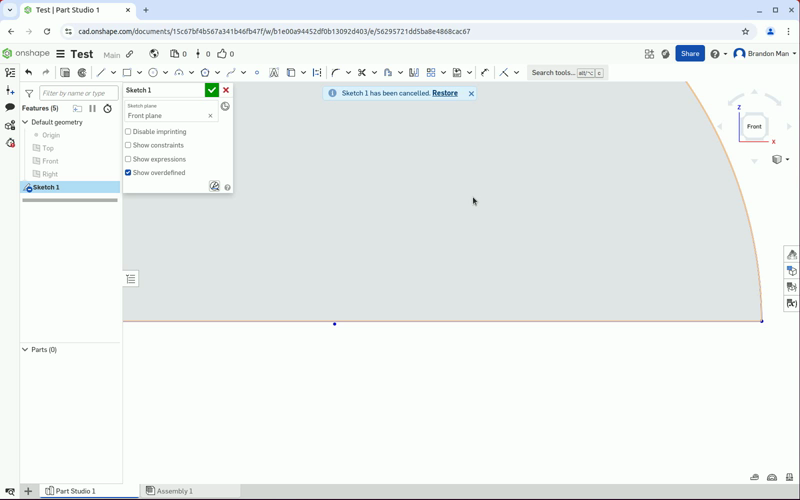
scroll(-6)
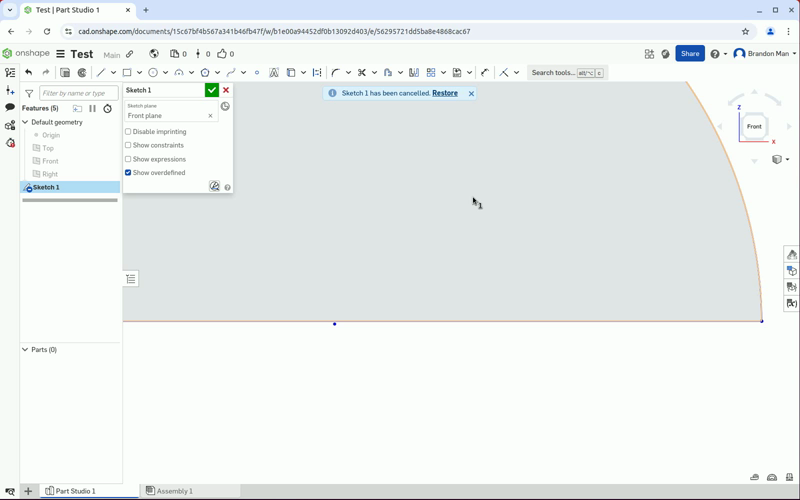
scroll(-6)
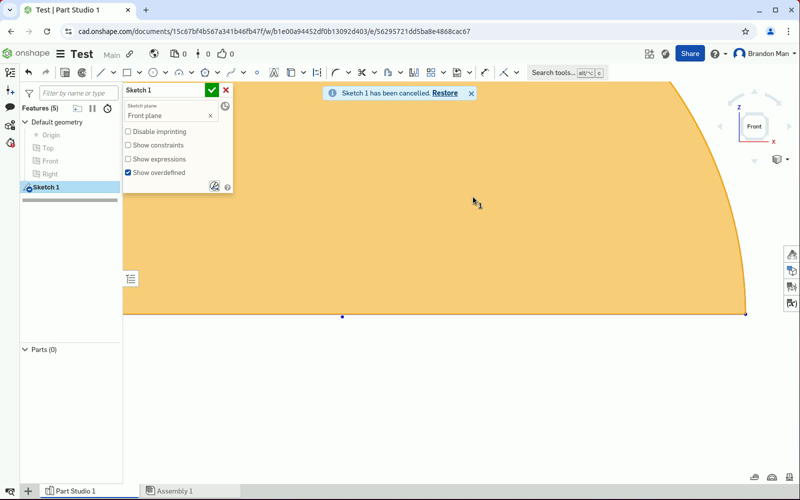
scroll(-6)
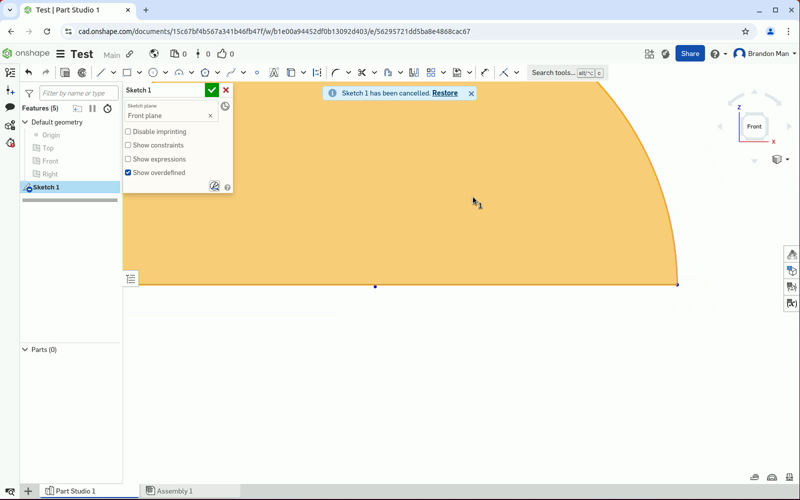
scroll(-6)
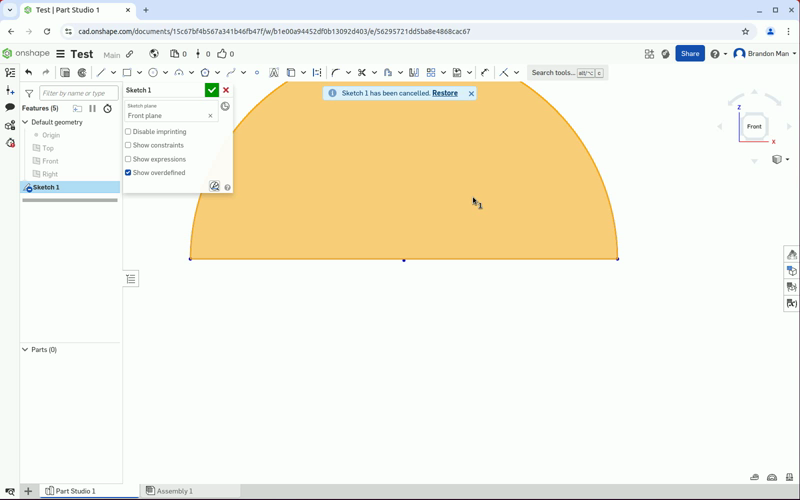
scroll(-6)
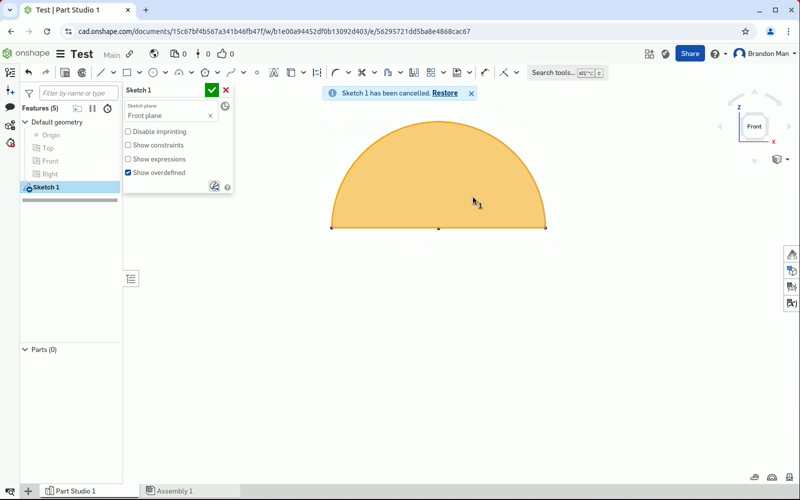
scroll(-6)
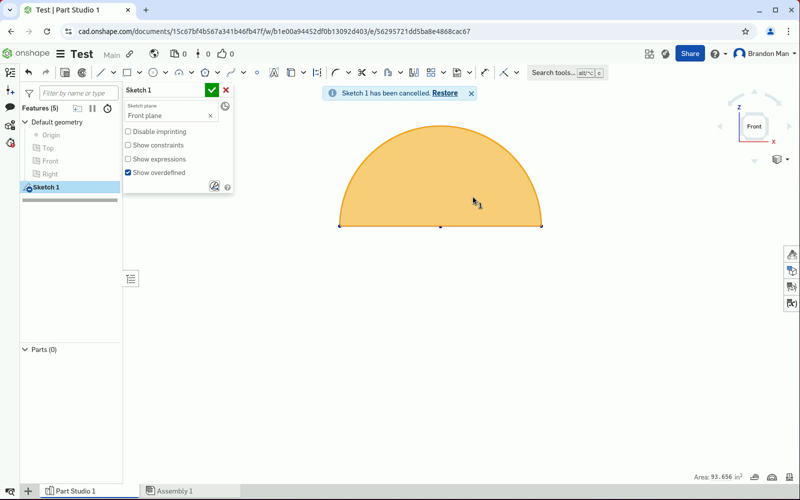
scroll(-6)
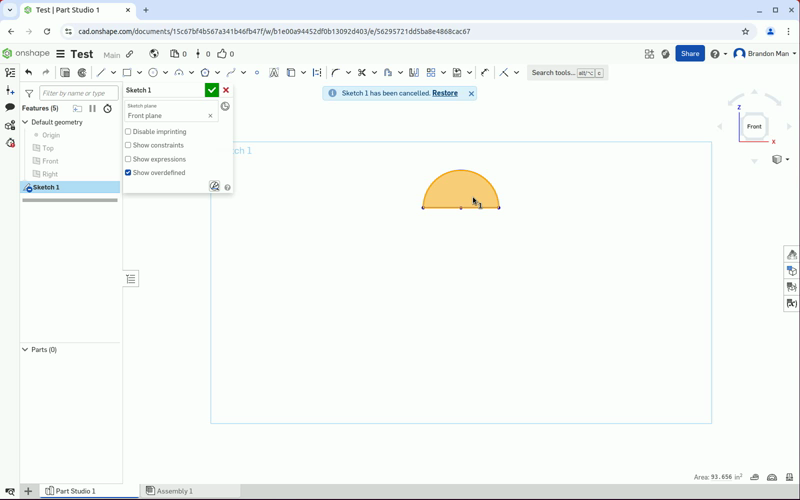
mouse_move(73, 352)
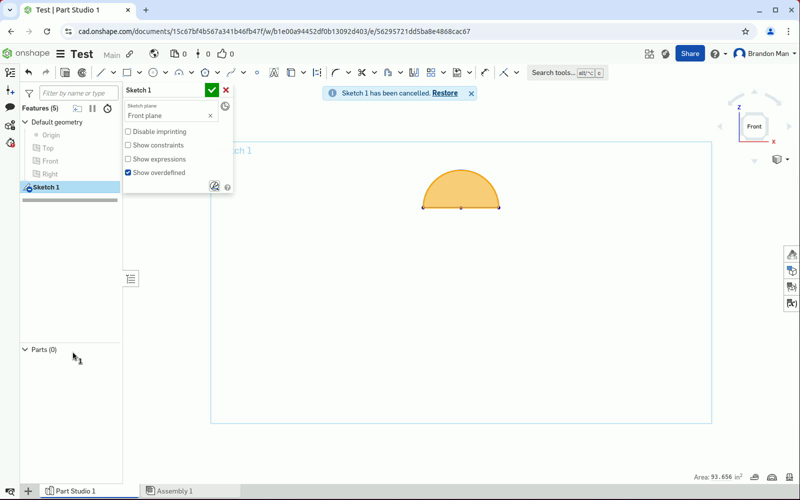
key(shift+y)
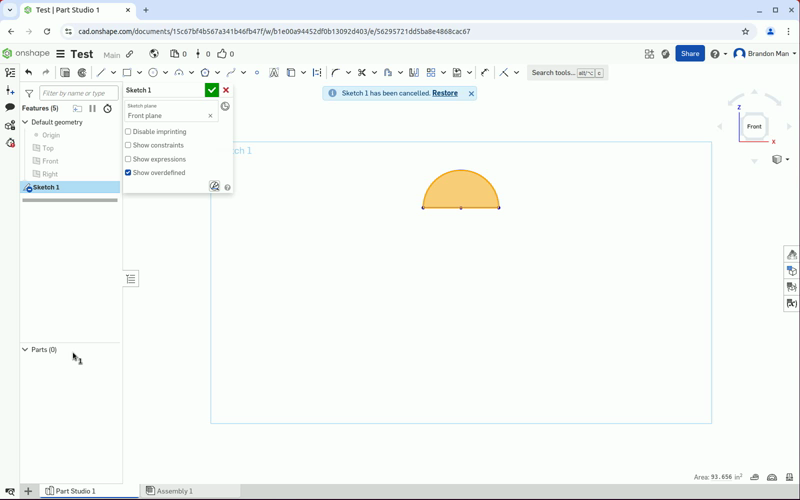
key(shift+e)
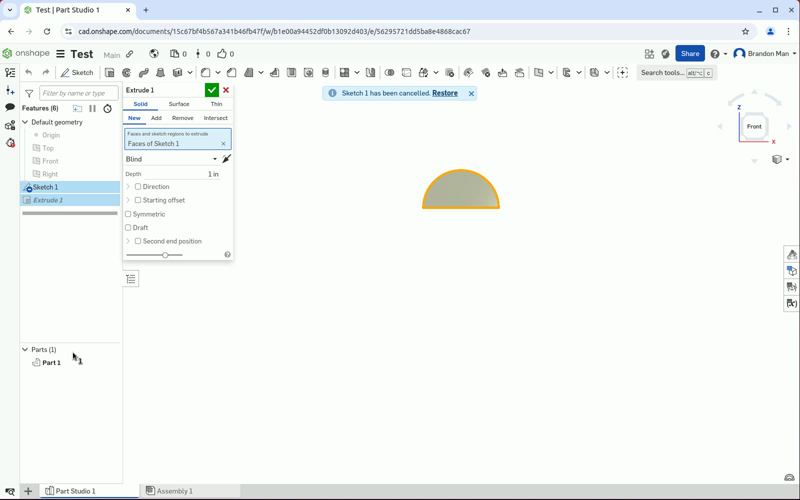
mouse_move(143, 106)
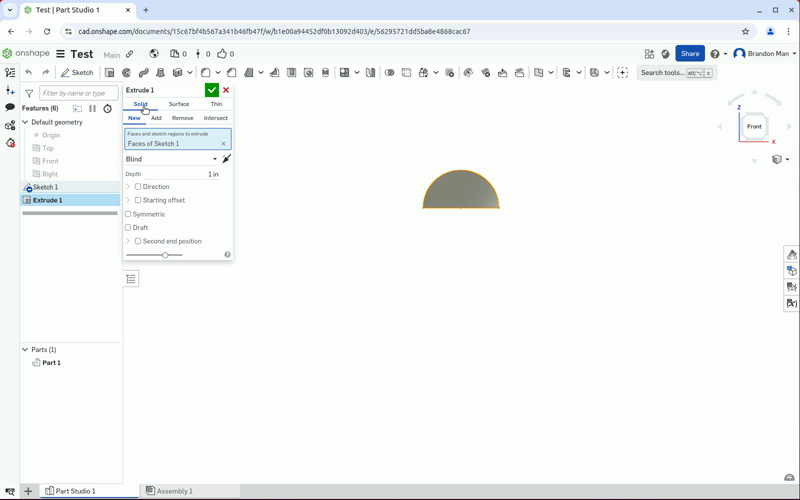
click(143, 106)
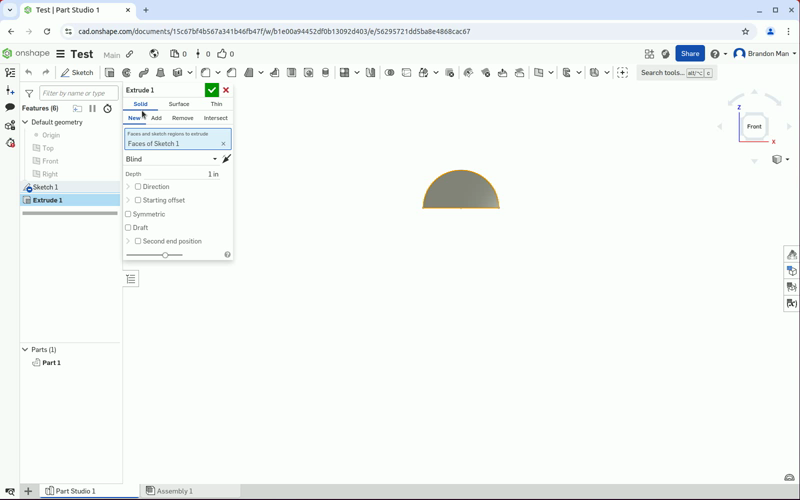
mouse_move(137, 120)
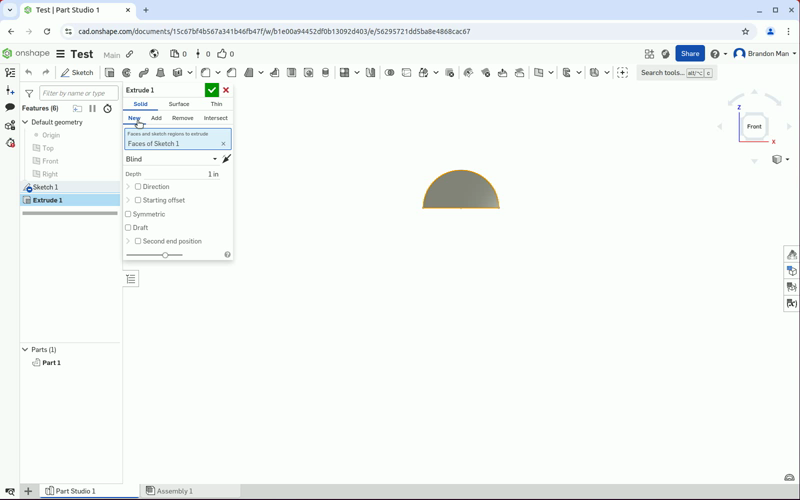
click(137, 120)
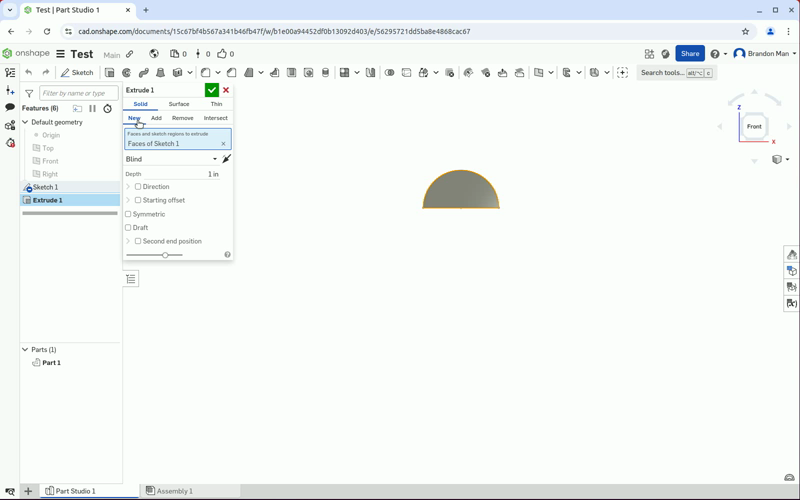
key(tab, 4)
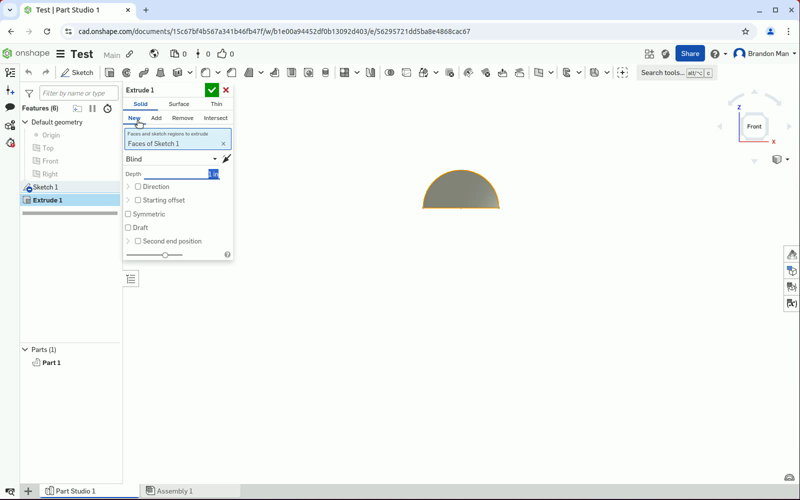
text(0.722)
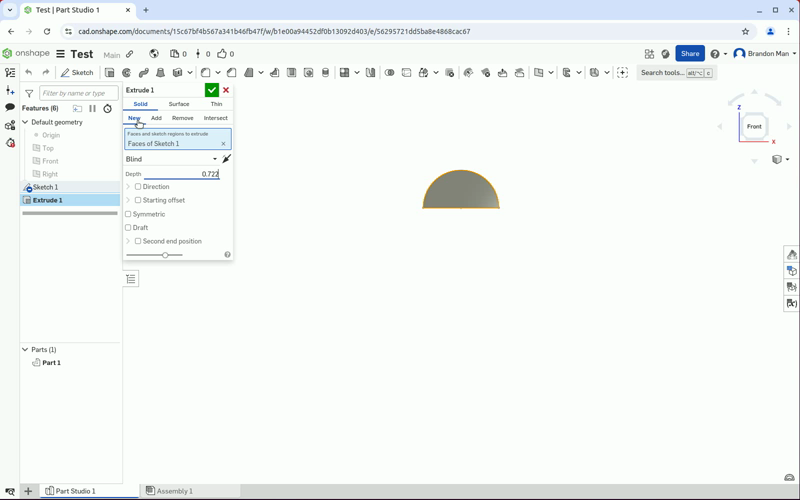
key(enter)
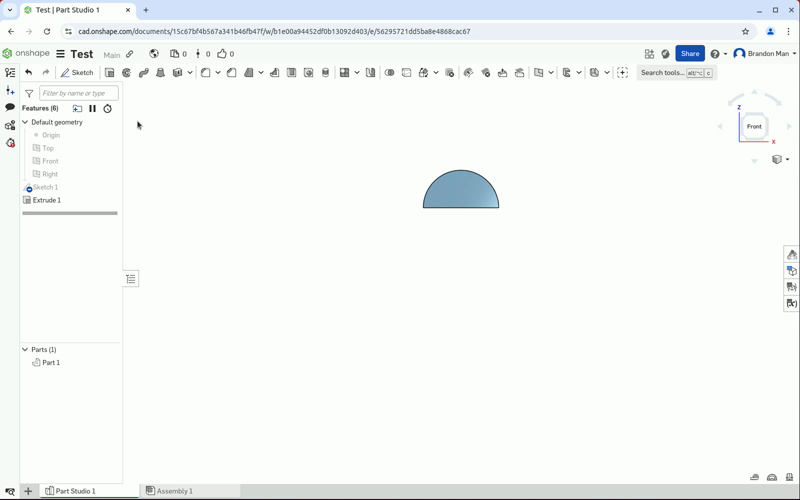
key(shift+h)
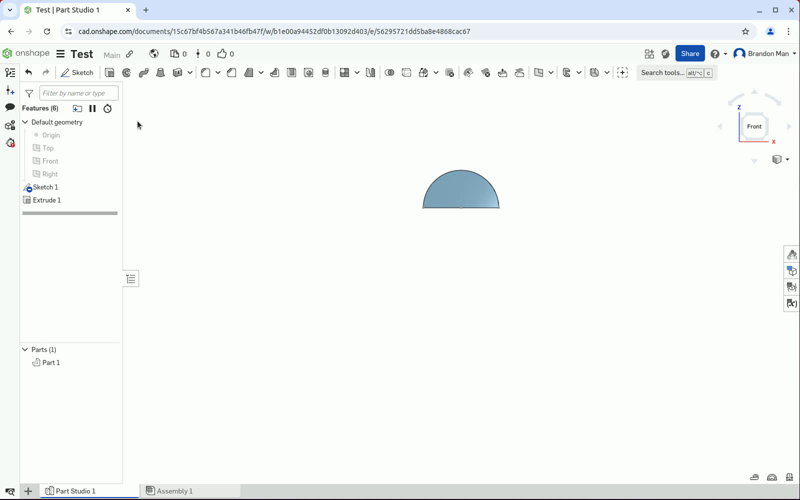
key(shift+h)
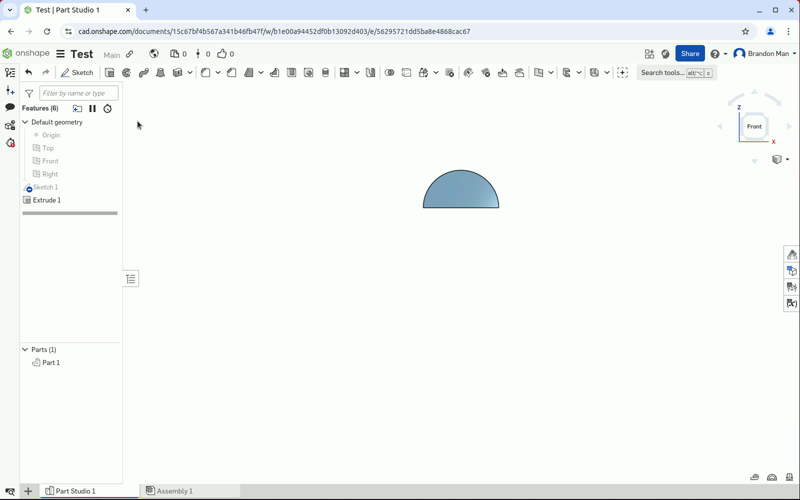
mouse_move(73, 189)
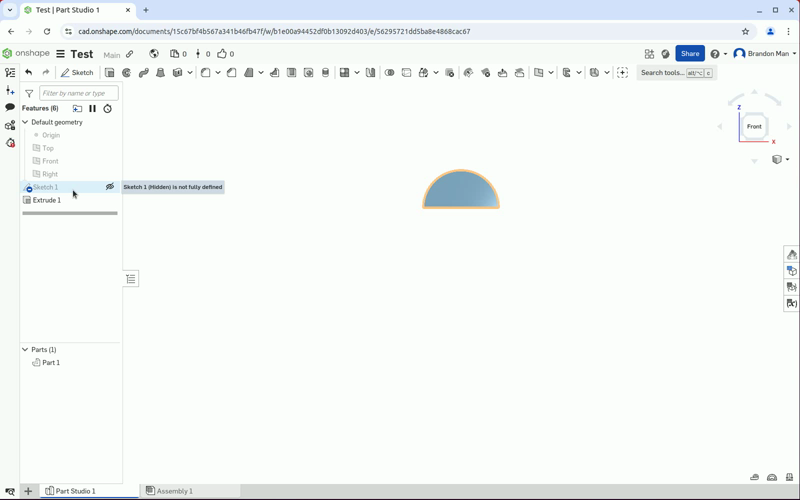
click(73, 189)
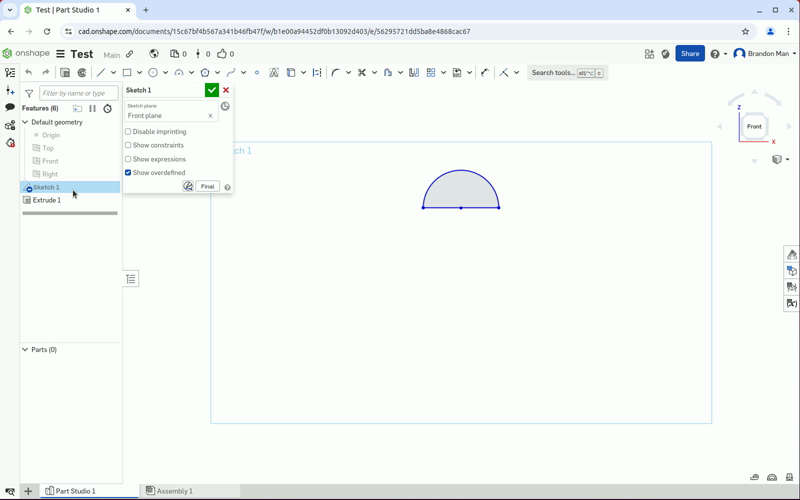
mouse_move(229, 92)
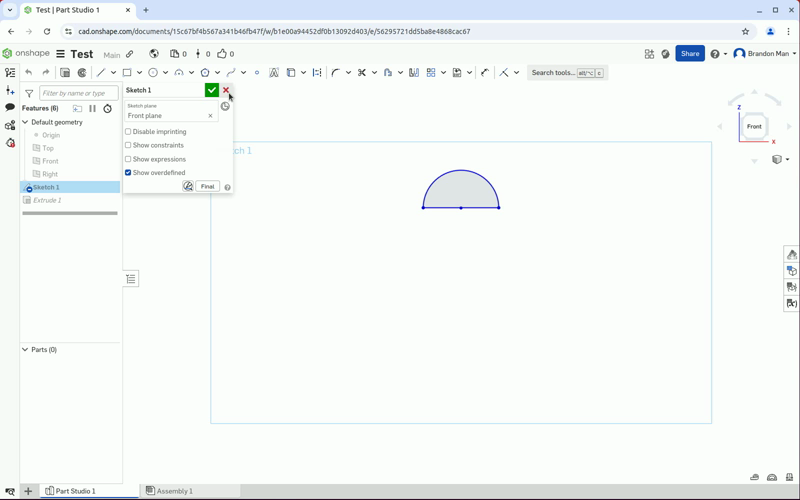
click(229, 92)
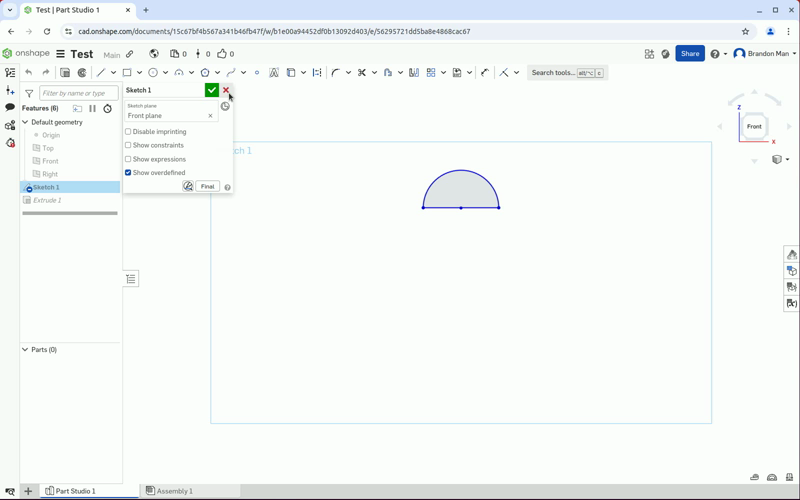
key(shift+s)
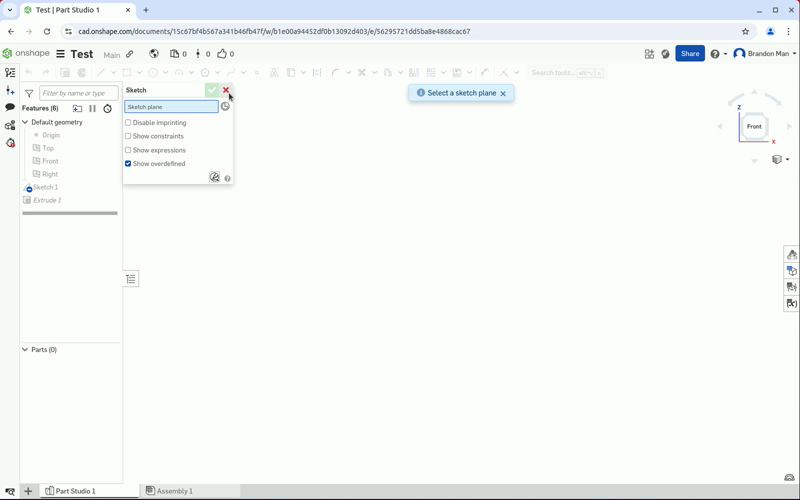
mouse_move(73, 163)
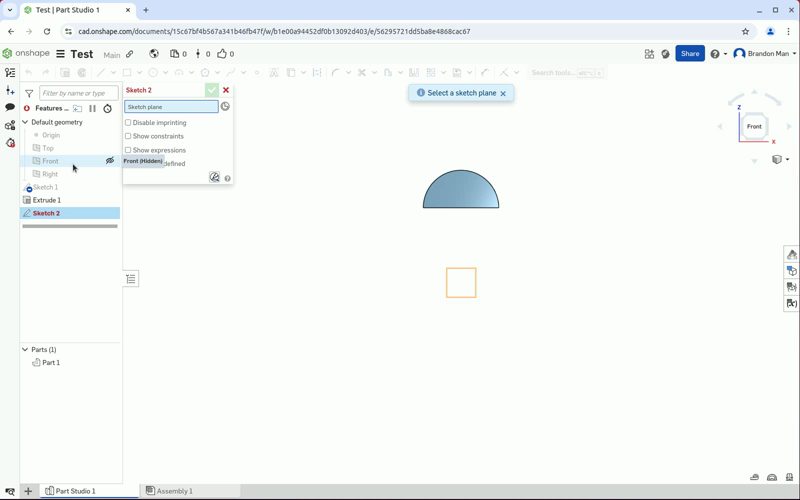
click(73, 163)
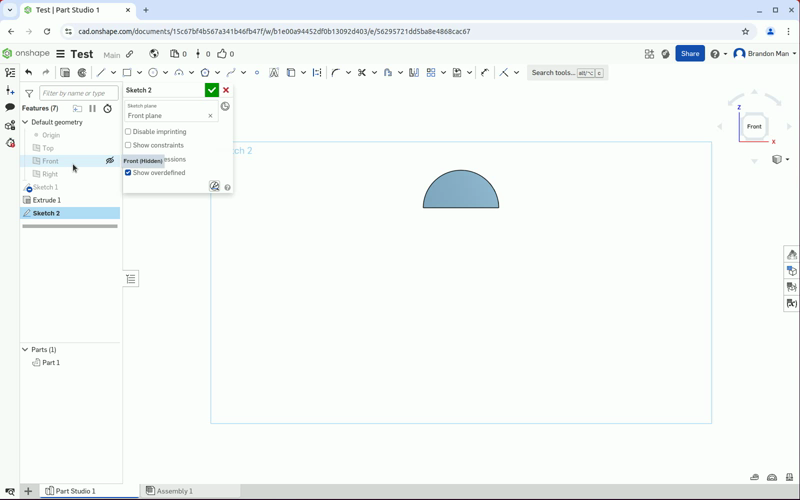
mouse_move(73, 352)
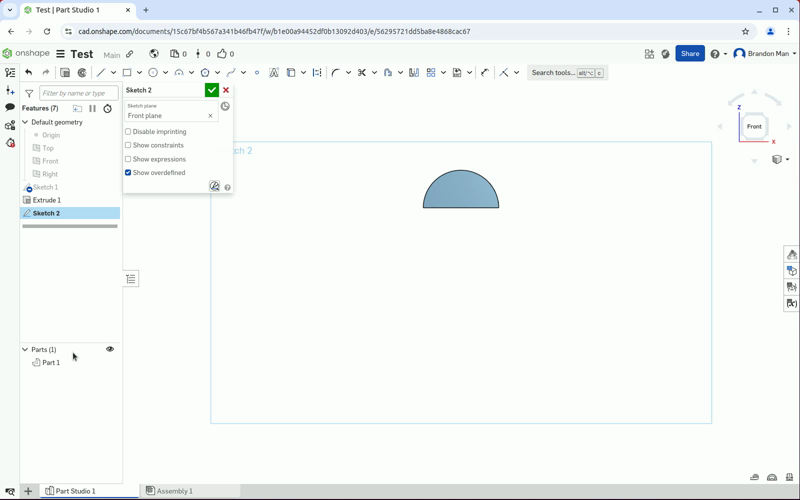
key(y)
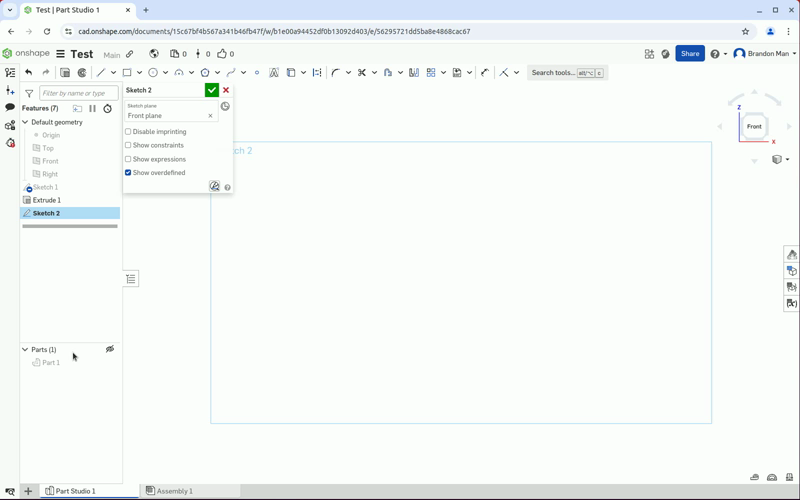
key(l)
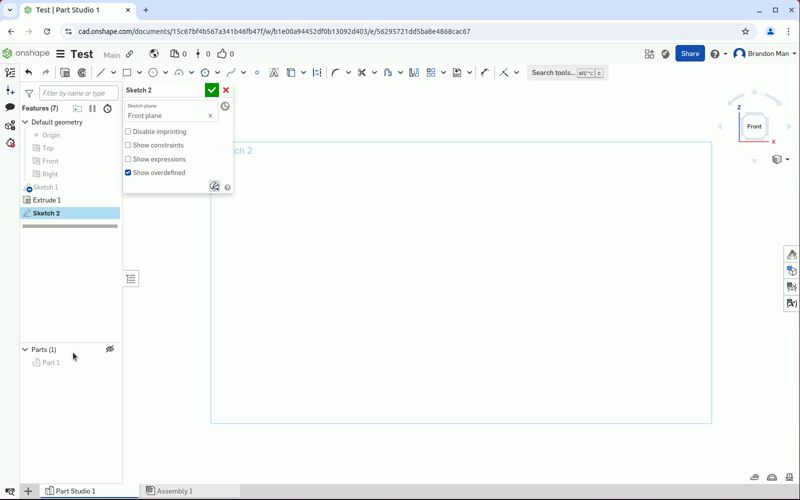
key_down(shift)
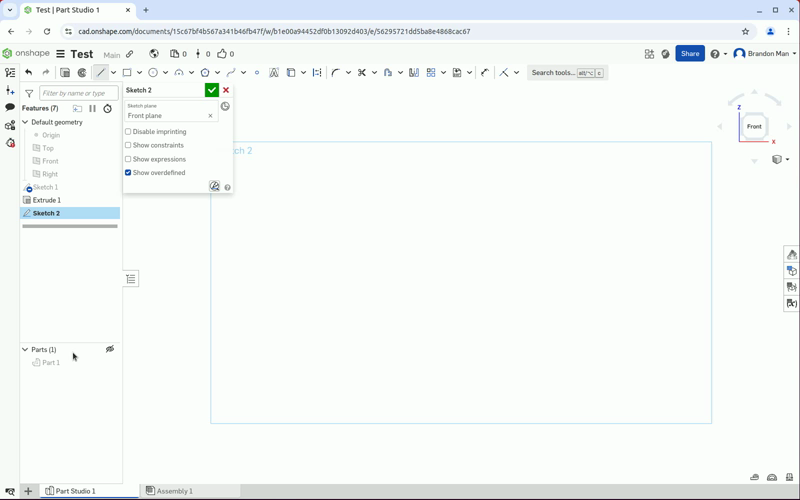
mouse_move(423, 357)
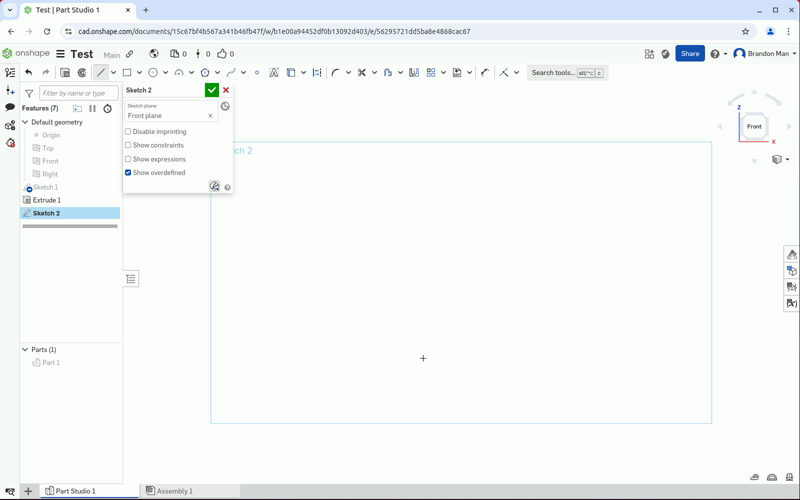
click(423, 357)
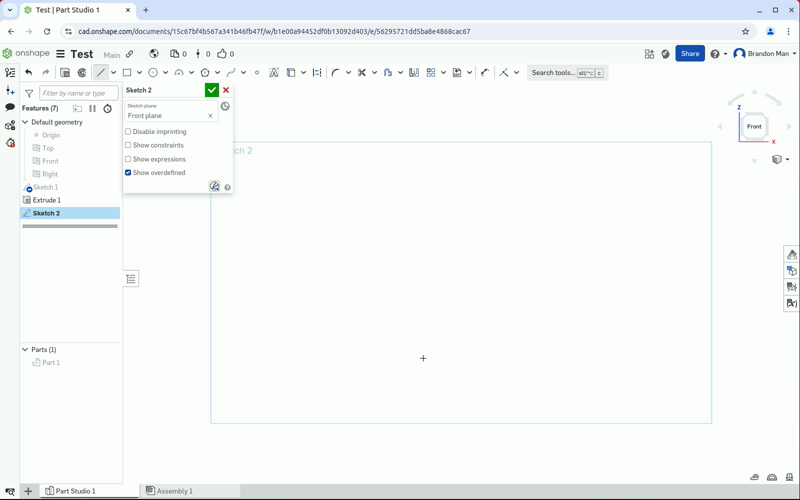
key_up(shift)
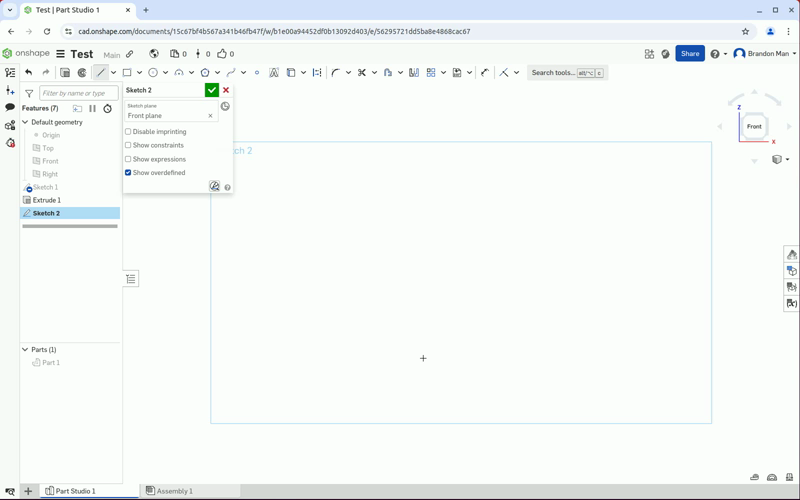
key_down(shift)
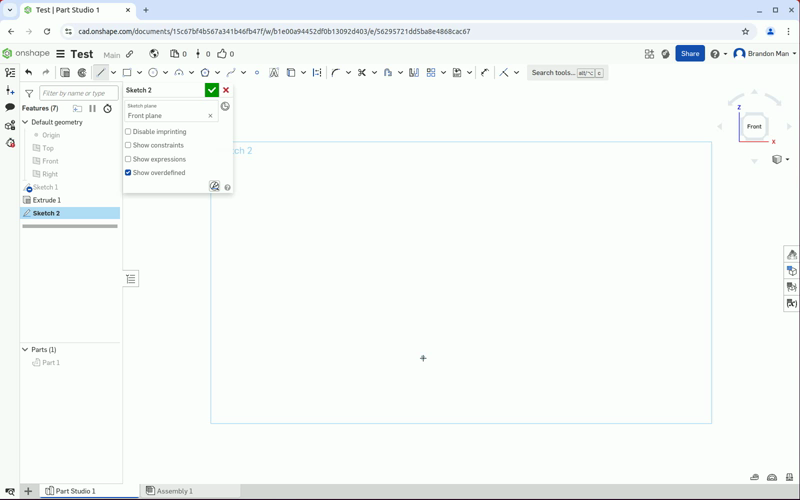
mouse_move(498, 357)
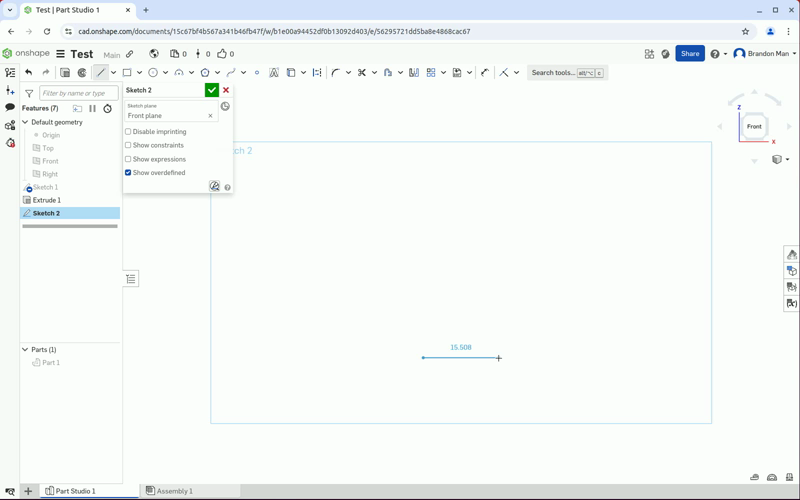
click(498, 357)
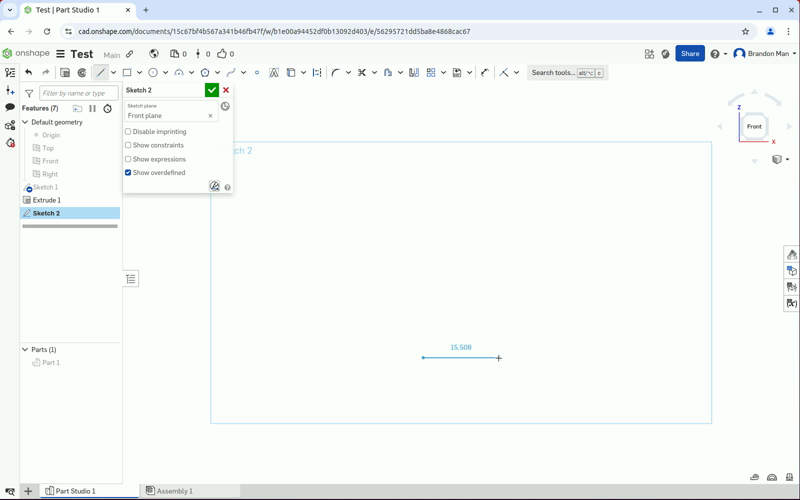
key_up(shift)
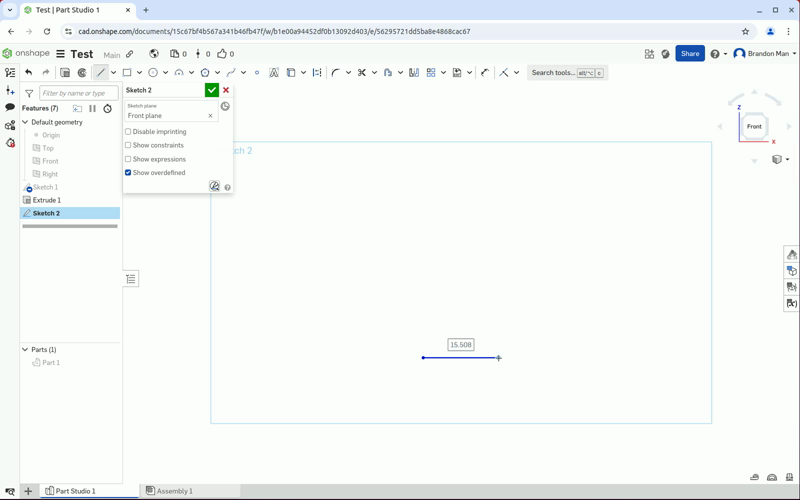
key_down(shift)
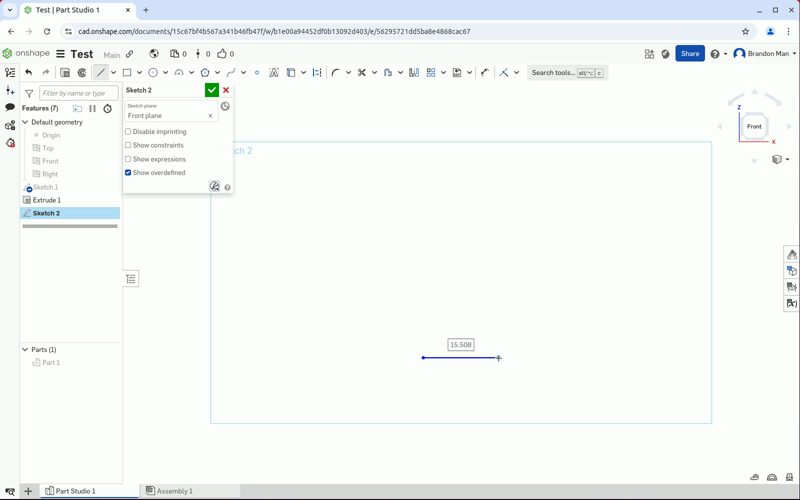
mouse_move(498, 208)
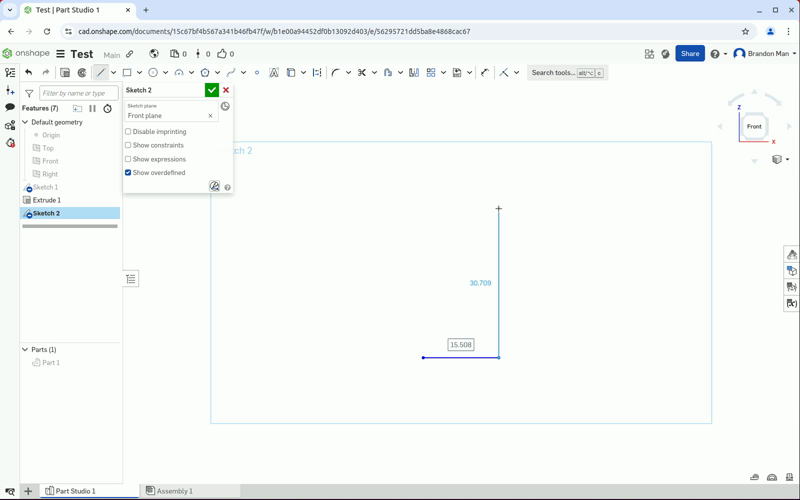
click(498, 208)
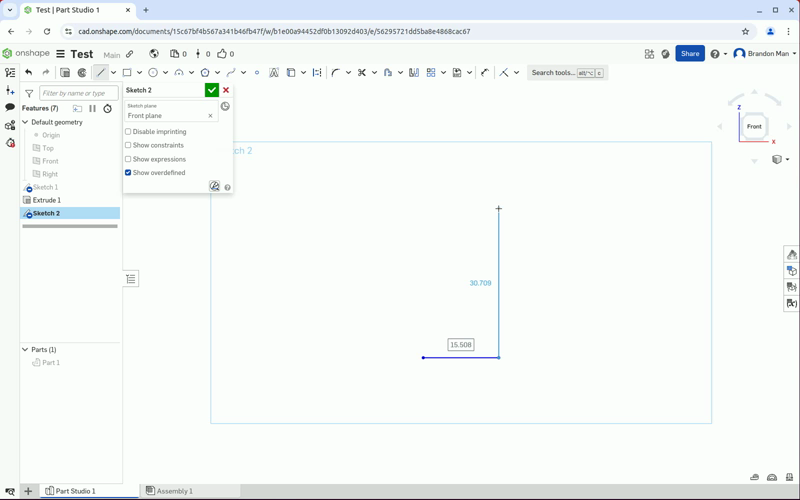
key_up(shift)
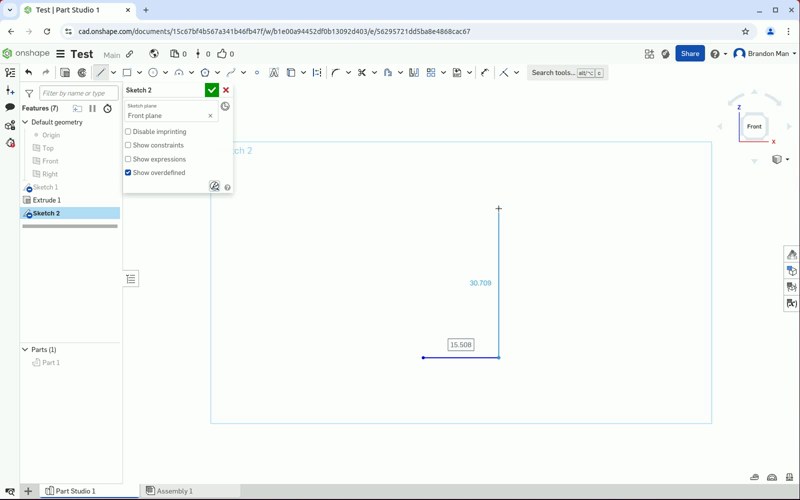
key_down(shift)
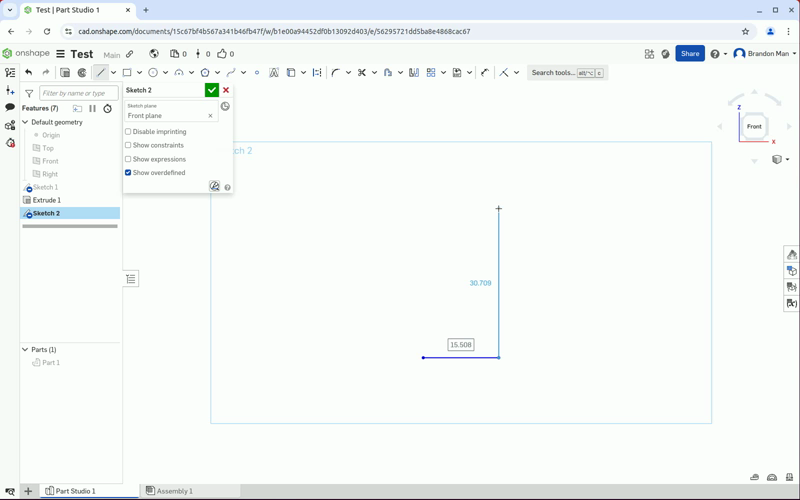
mouse_move(423, 208)
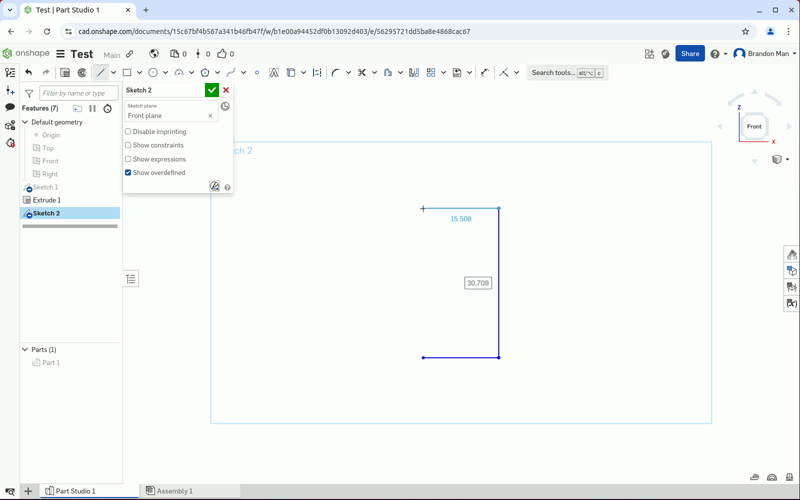
click(423, 208)
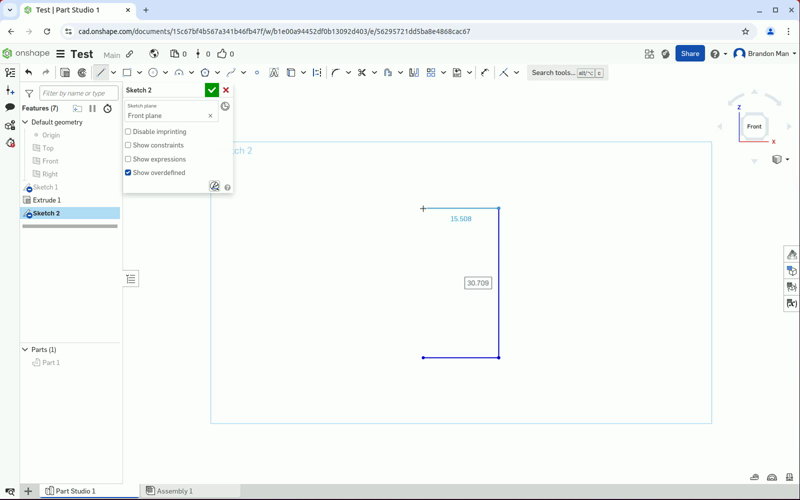
key_up(shift)
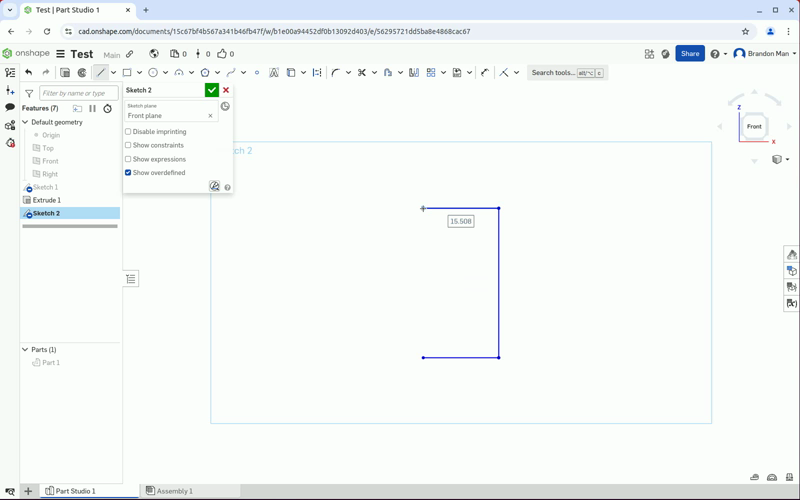
key_down(shift)
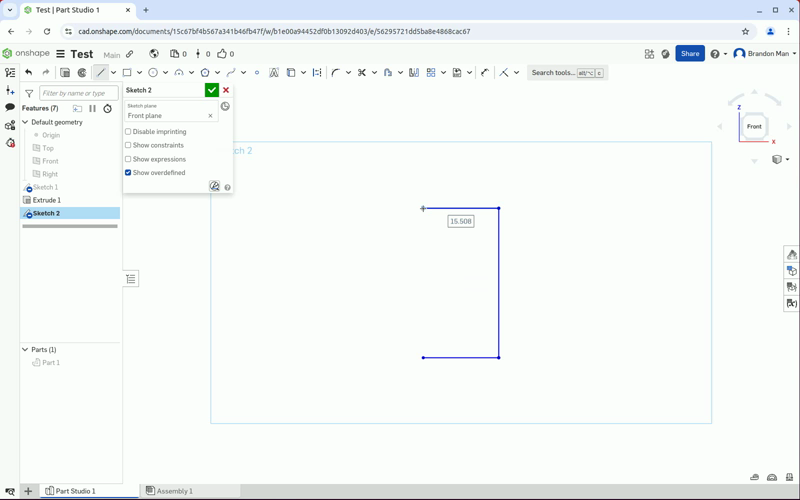
mouse_move(423, 357)
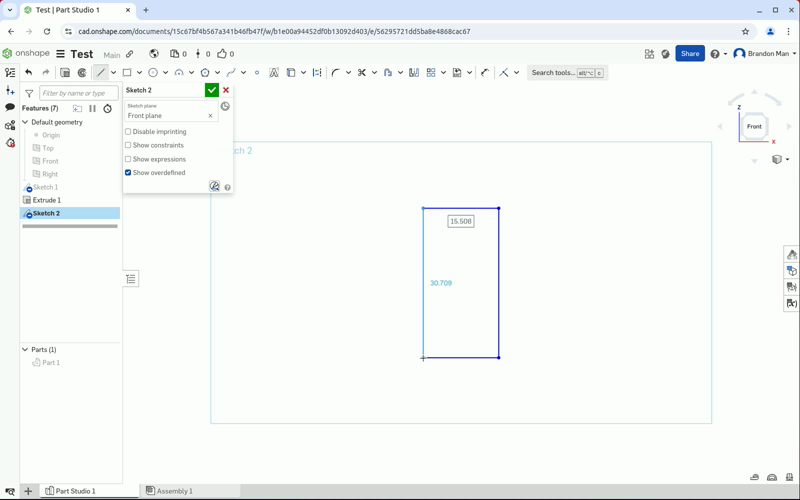
key_up(shift)
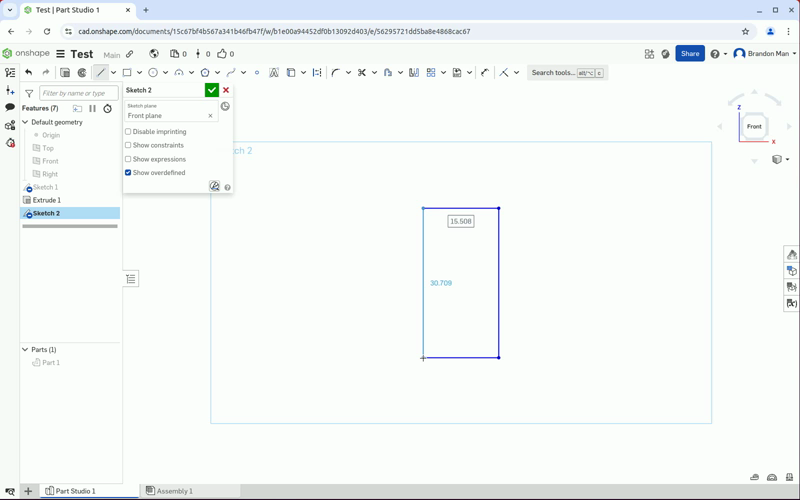
click(423, 357)
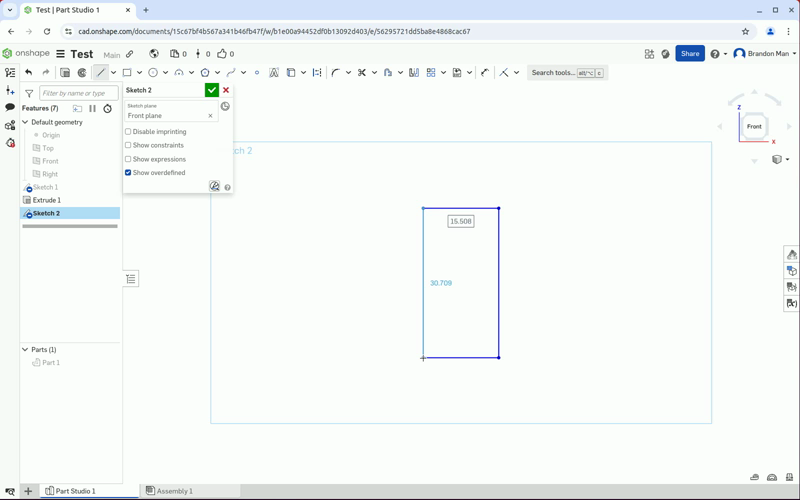
key(esc)
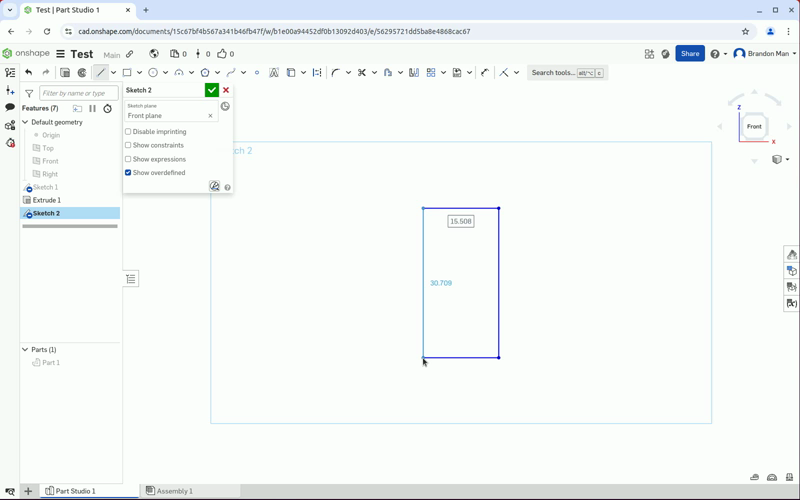
mouse_move(457, 313)
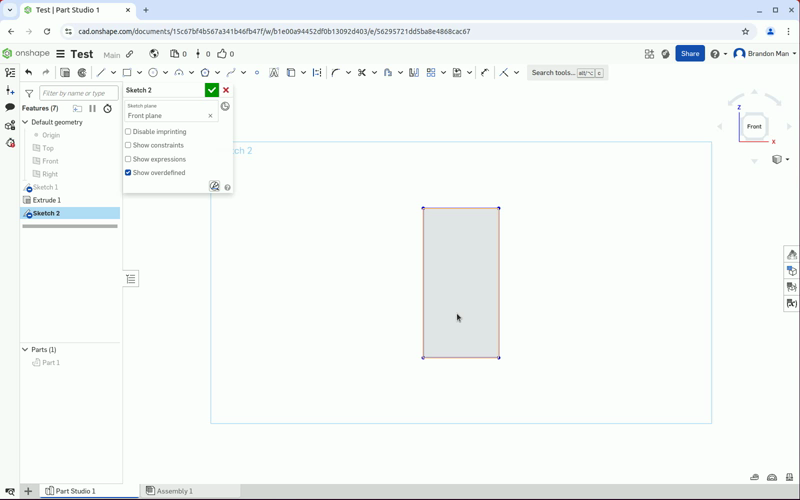
click(457, 313)
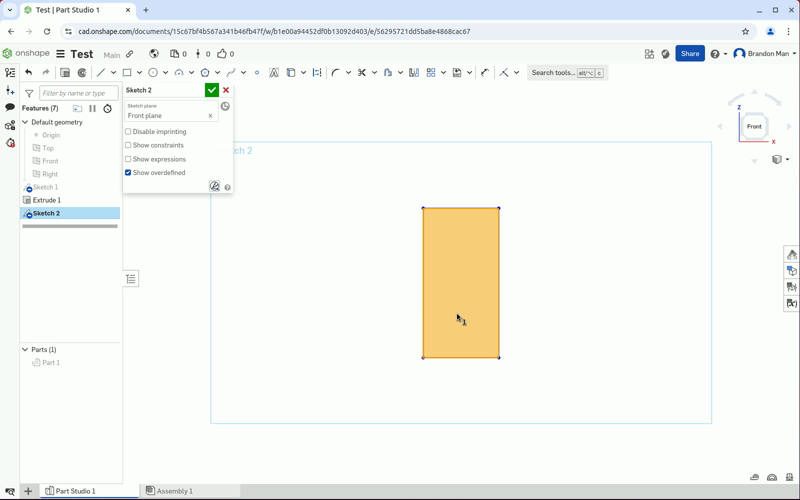
mouse_move(73, 352)
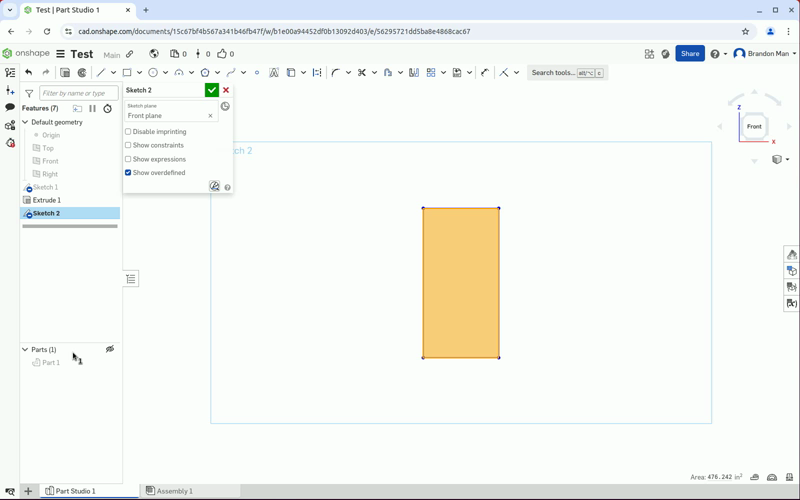
key(shift+y)
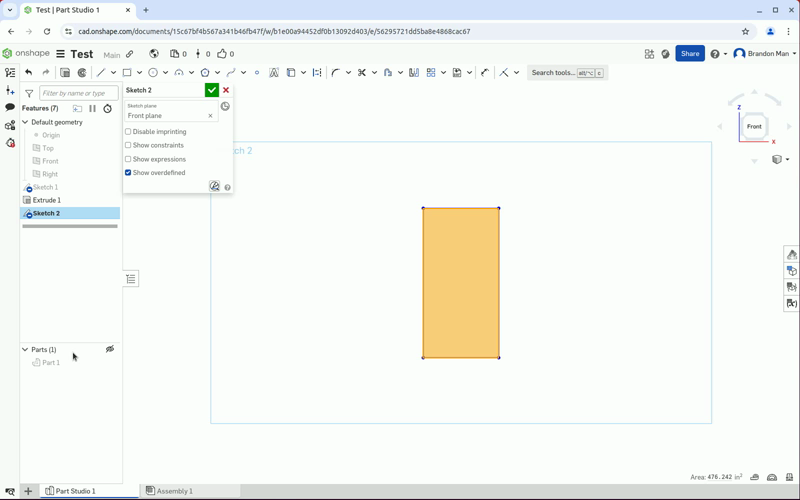
key(shift+e)
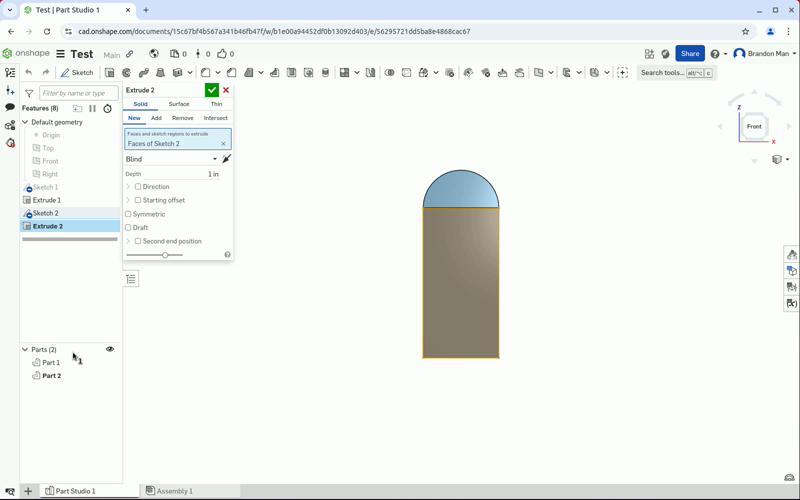
mouse_move(143, 106)
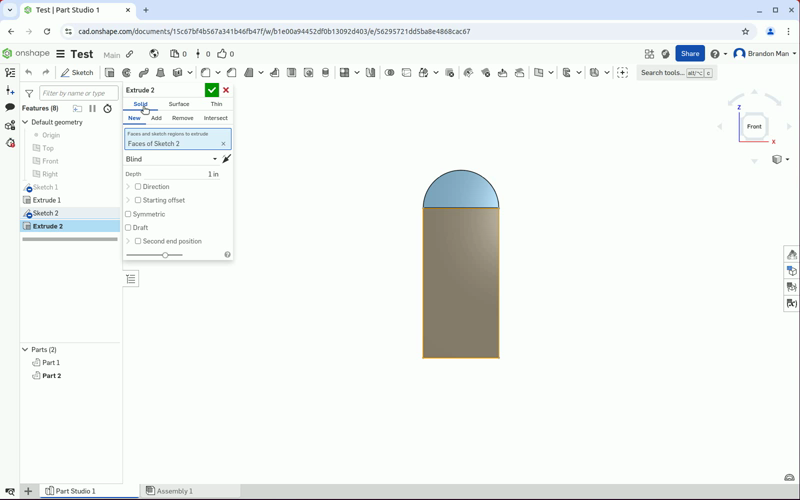
click(143, 106)
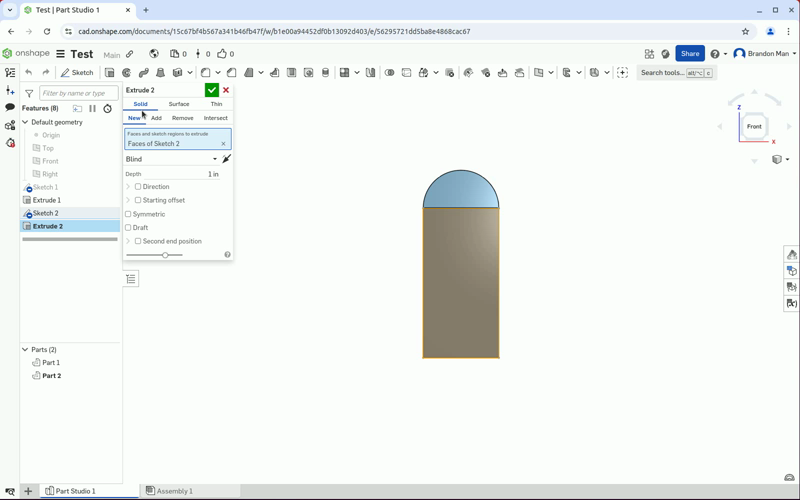
mouse_move(137, 120)
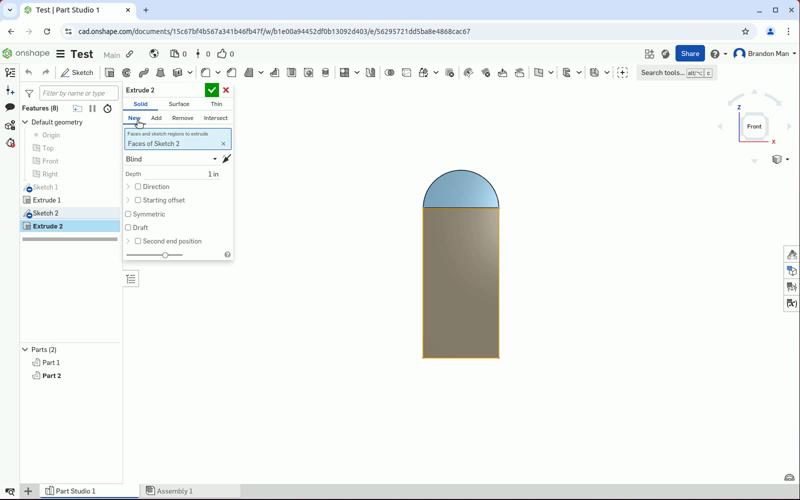
click(137, 120)
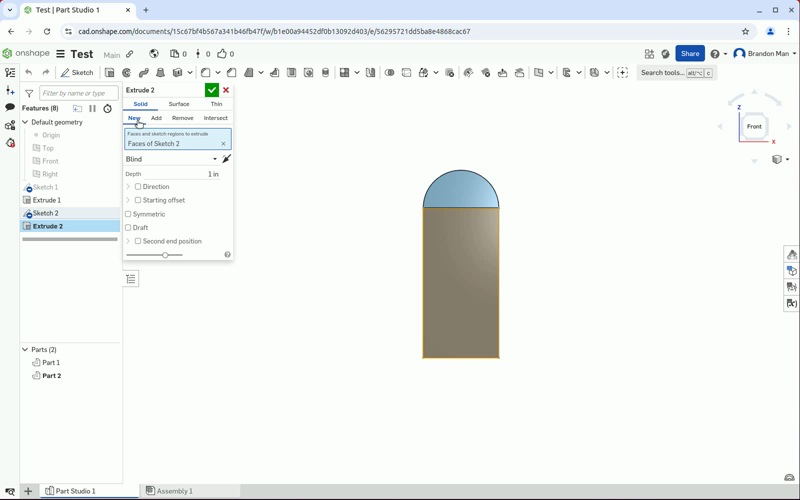
key(tab, 4)
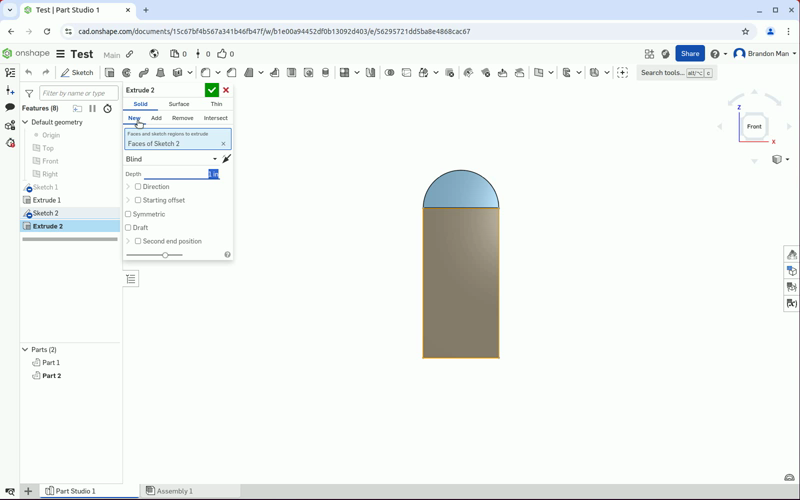
text(0.722)
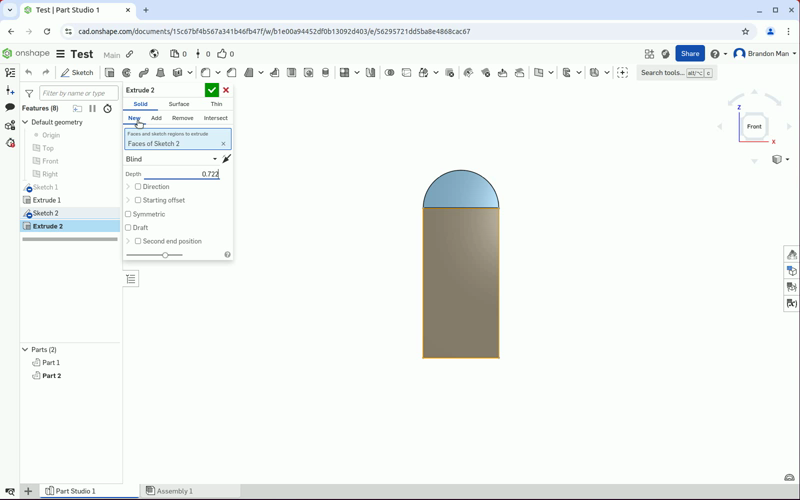
key(enter)
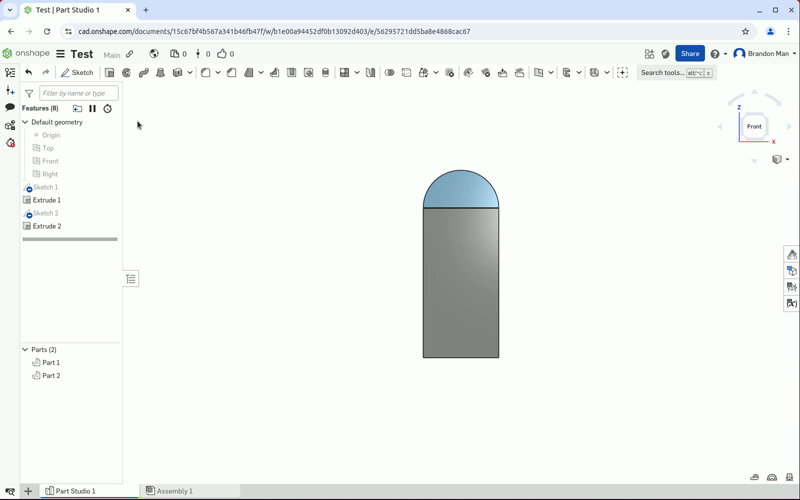
key(shift+h)
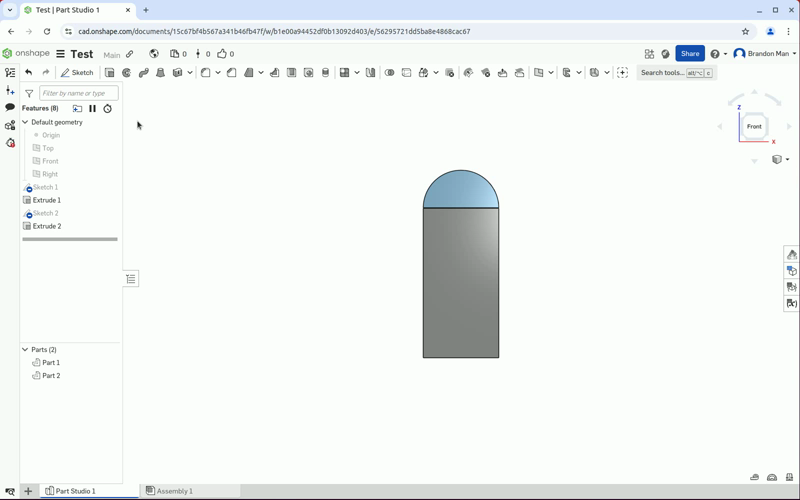
key(shift+h)
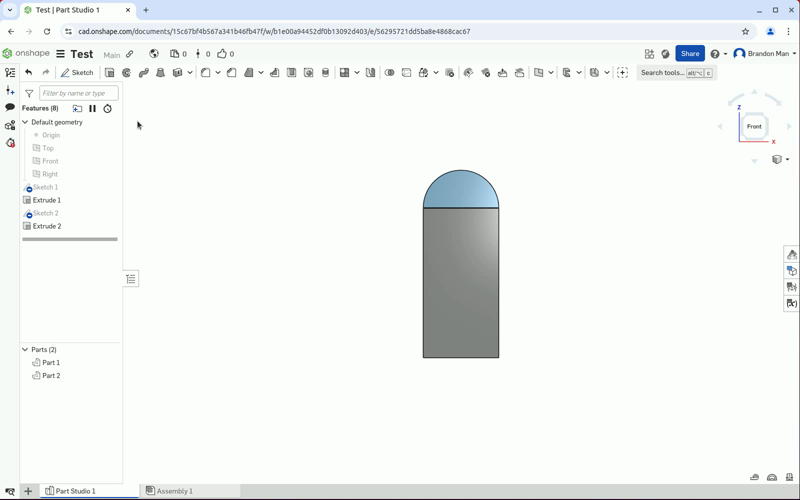
mouse_move(73, 189)
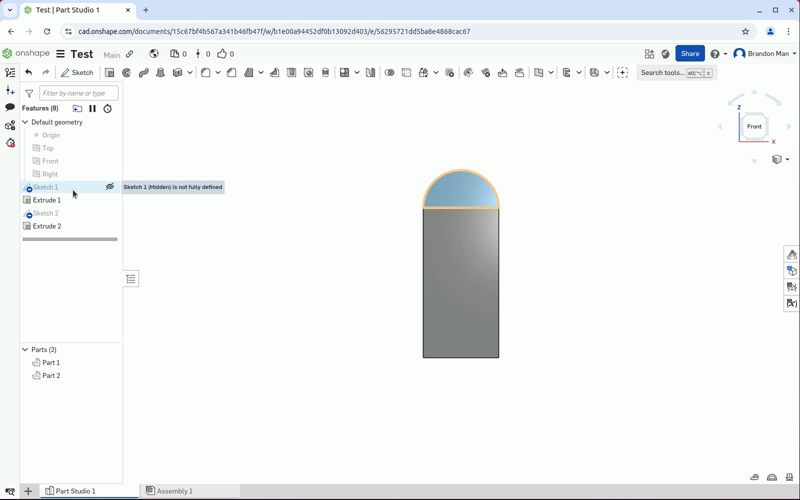
click(73, 189)
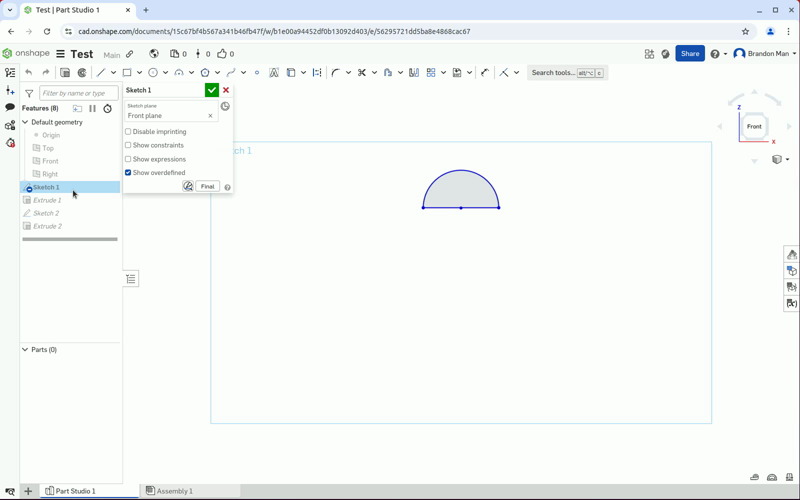
mouse_move(229, 92)
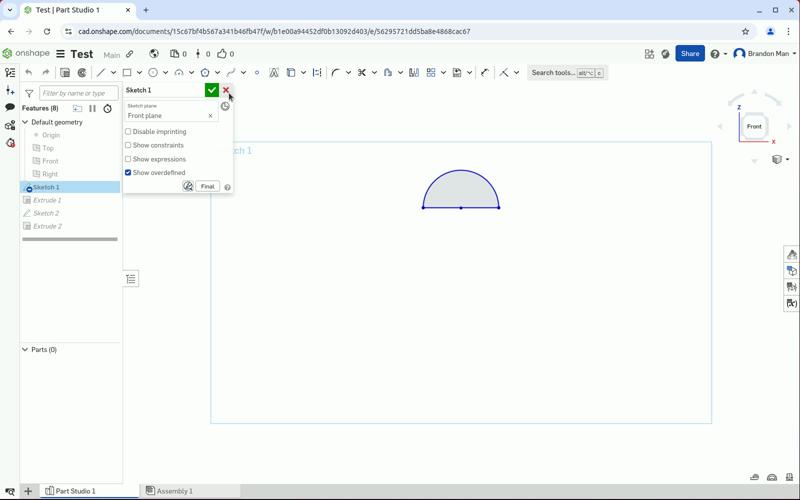
click(229, 92)
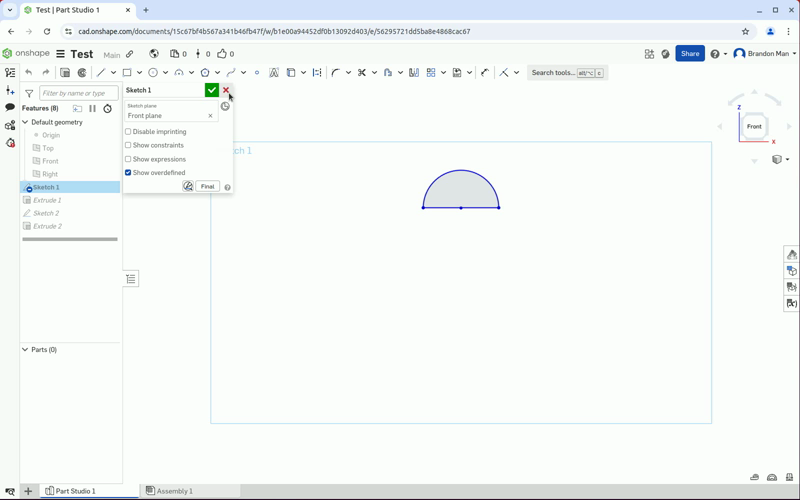
key(shift+s)
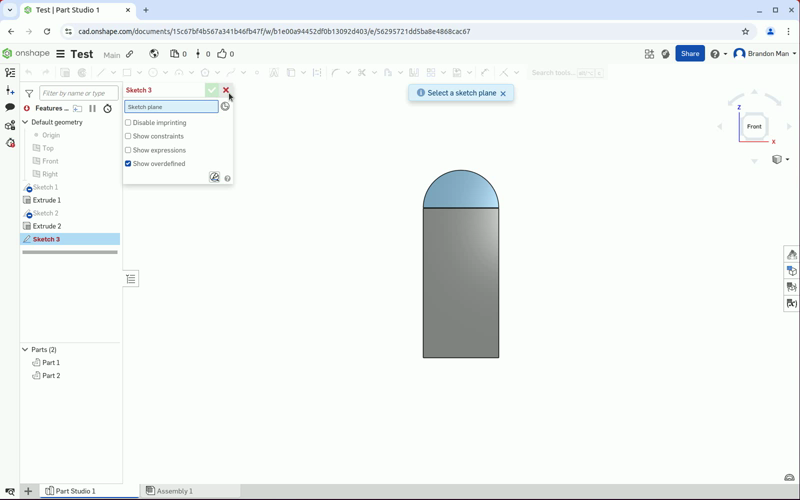
mouse_move(73, 163)
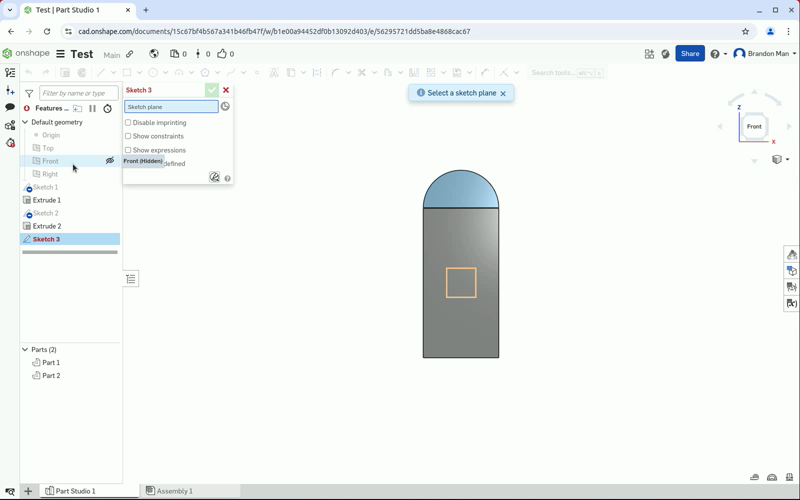
click(73, 163)
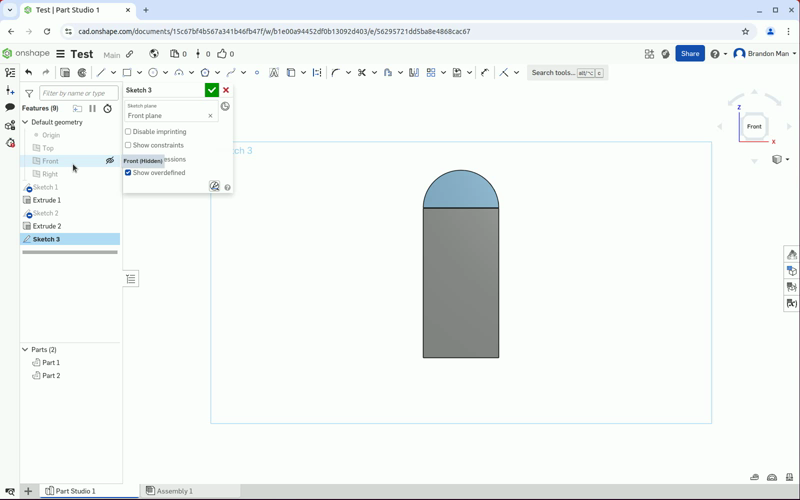
mouse_move(73, 352)
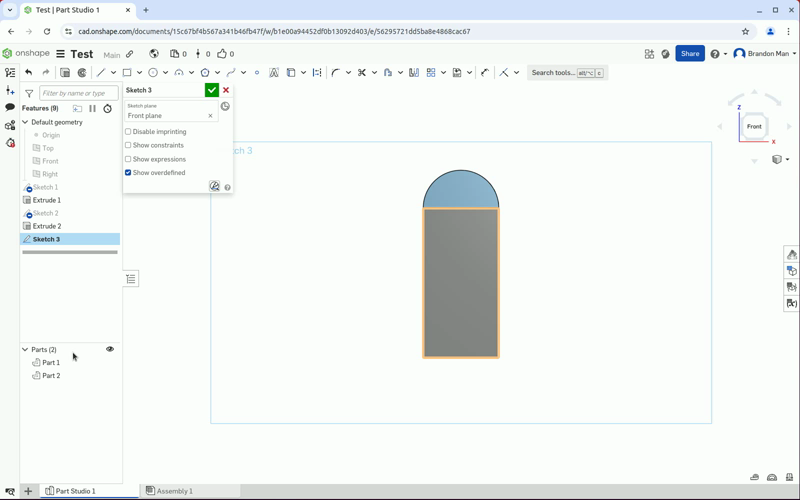
key(y)
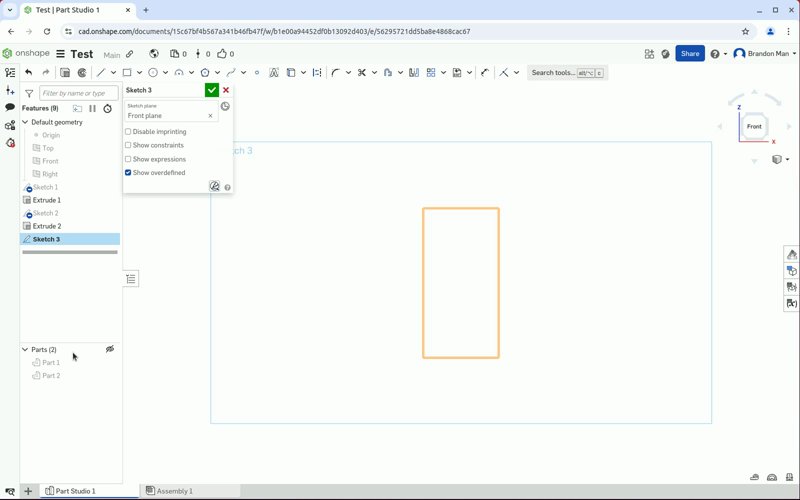
key(a)
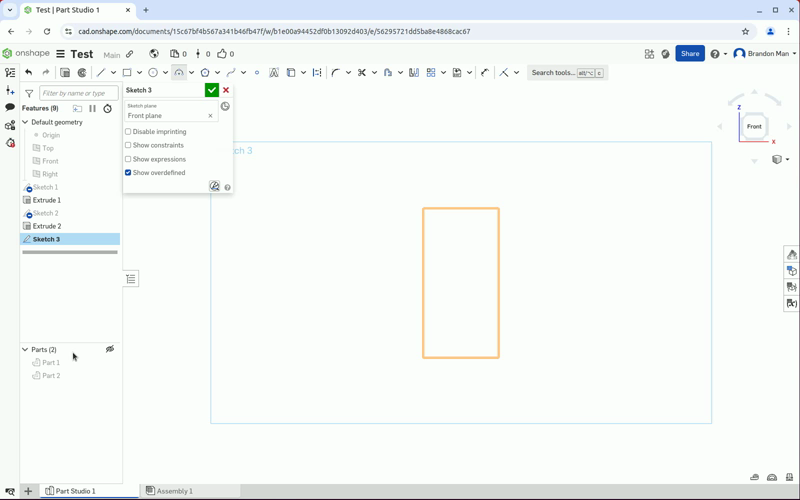
key_down(shift)
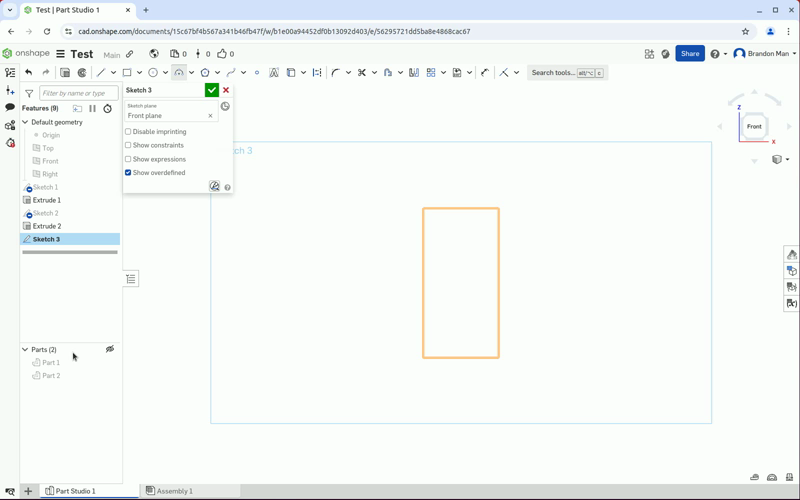
mouse_move(423, 357)
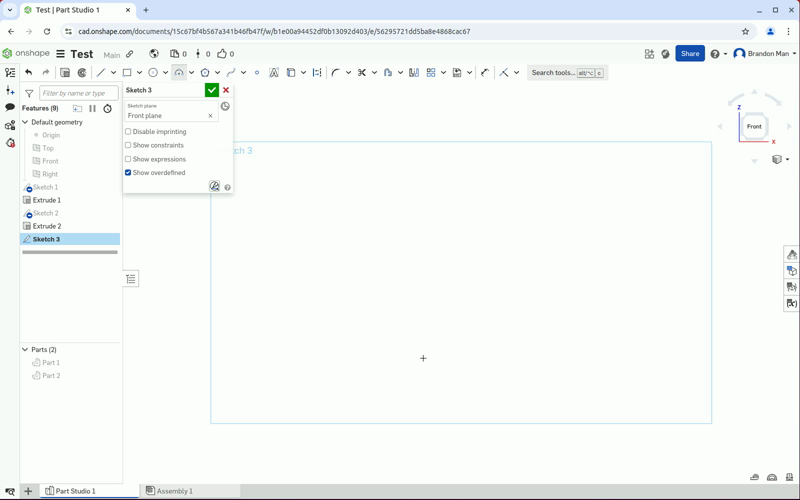
click(423, 357)
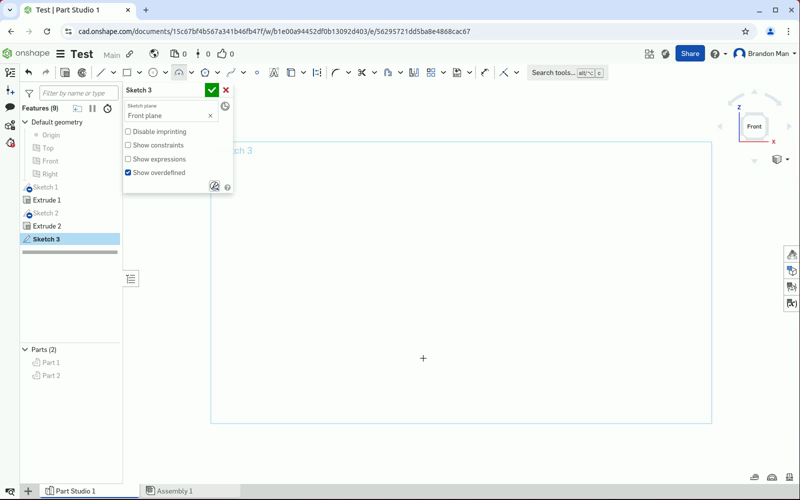
key_up(shift)
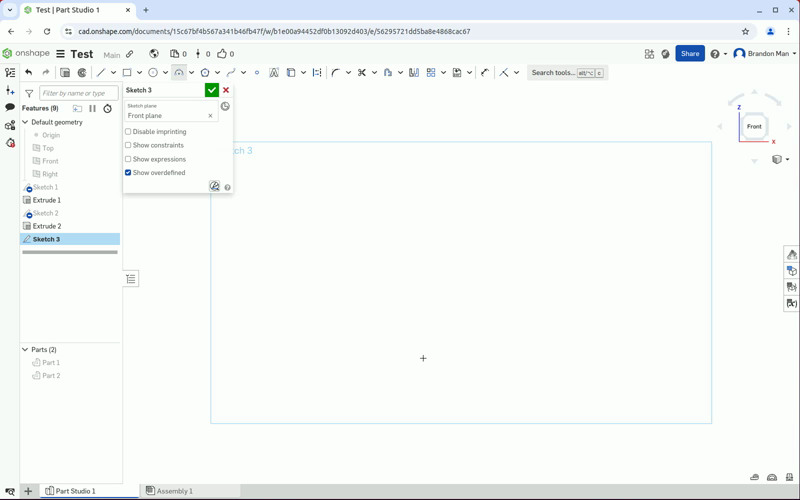
key_down(shift)
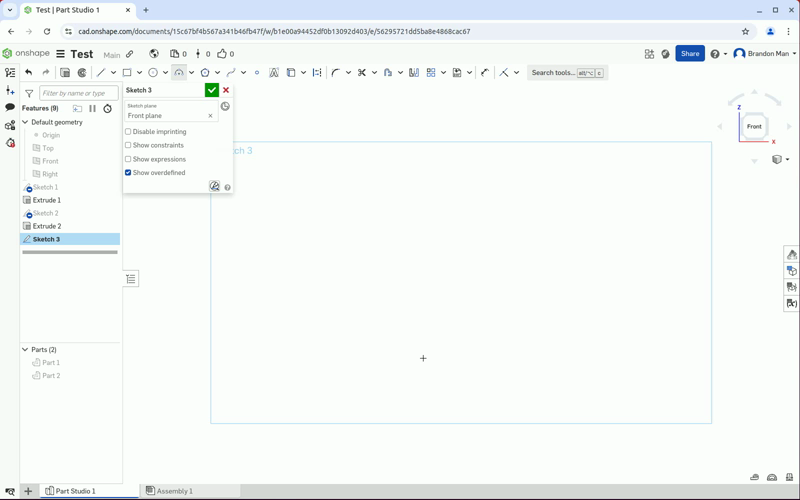
mouse_move(498, 357)
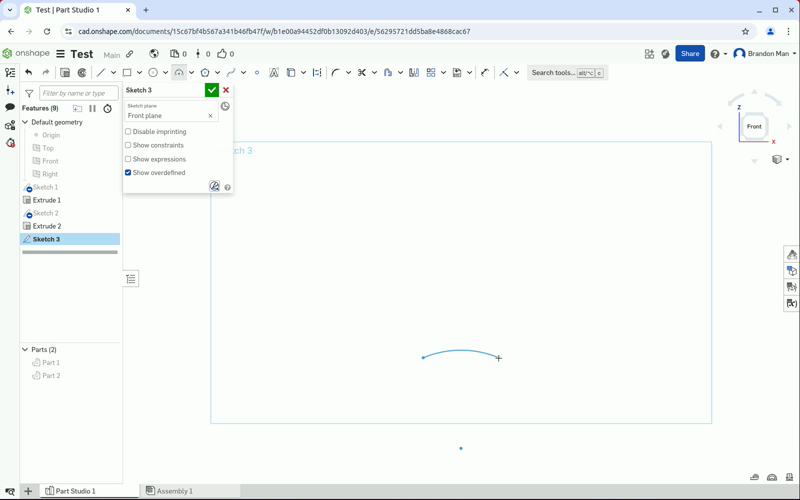
click(498, 357)
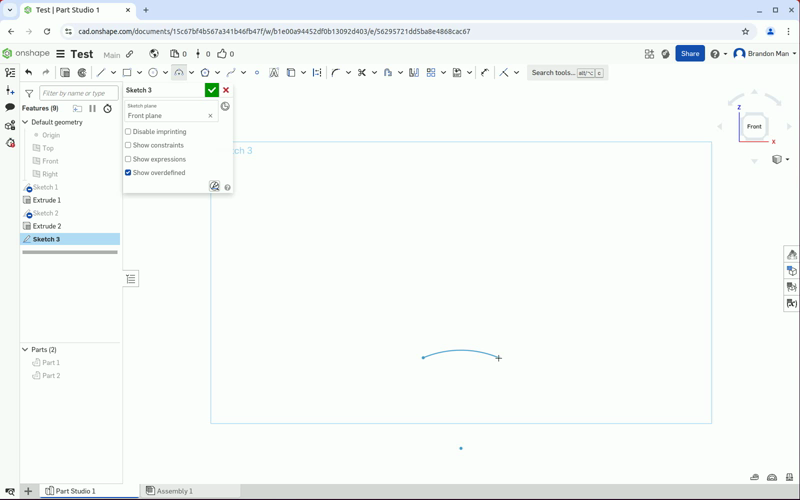
mouse_move(461, 395)
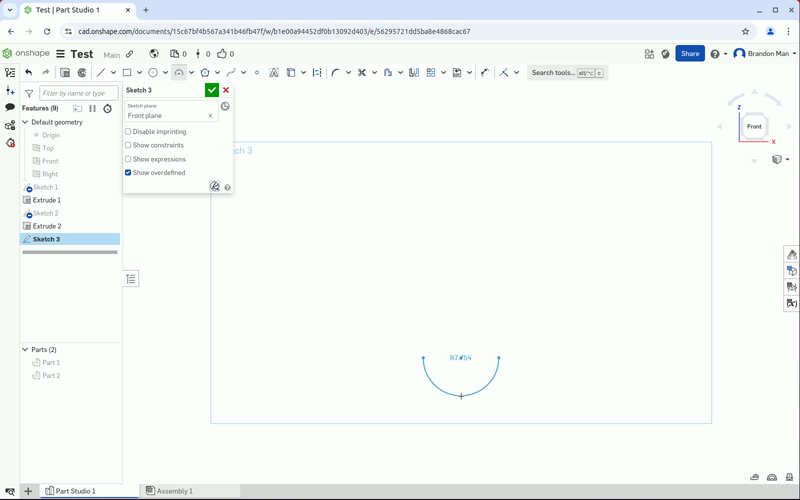
click(461, 395)
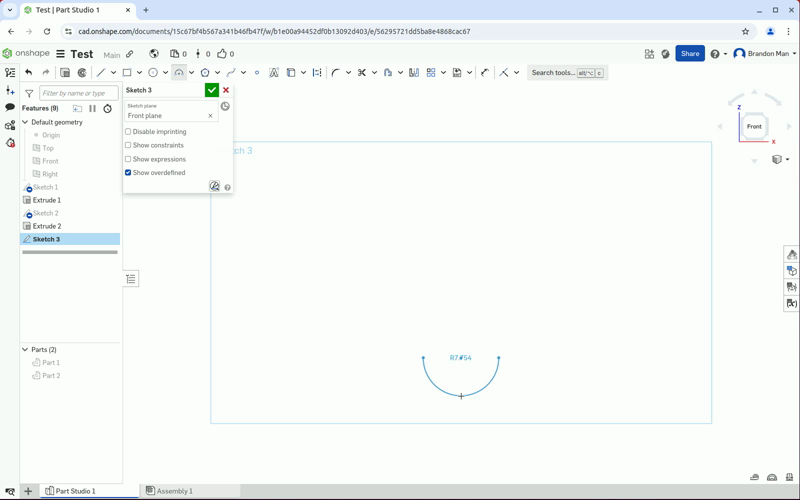
key_up(shift)
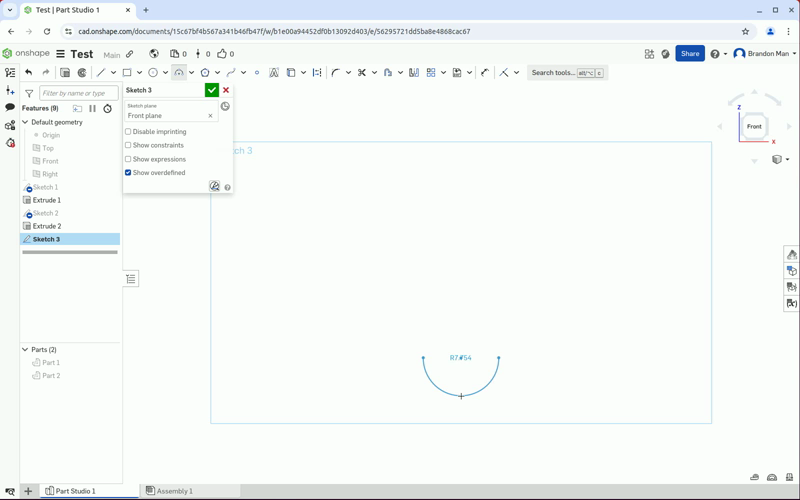
key(esc)
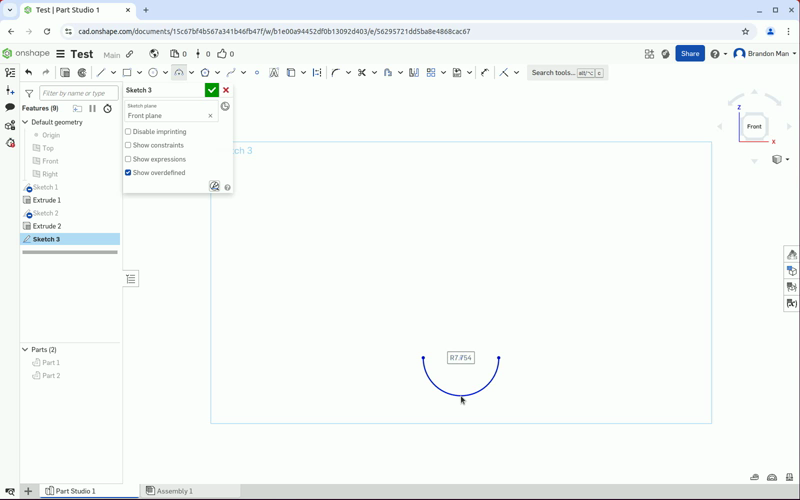
key(l)
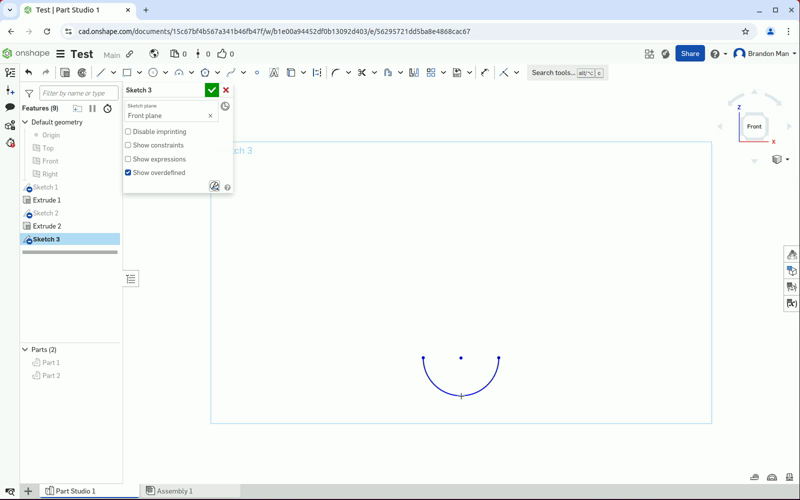
mouse_move(498, 357)
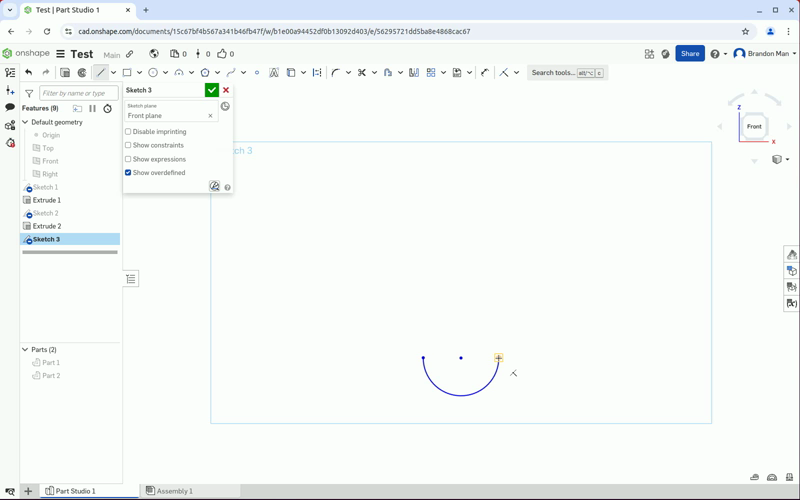
click(498, 357)
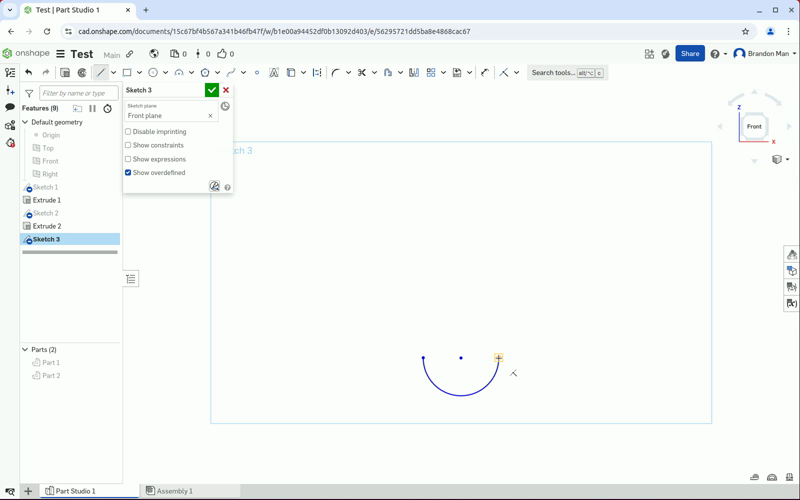
key_down(shift)
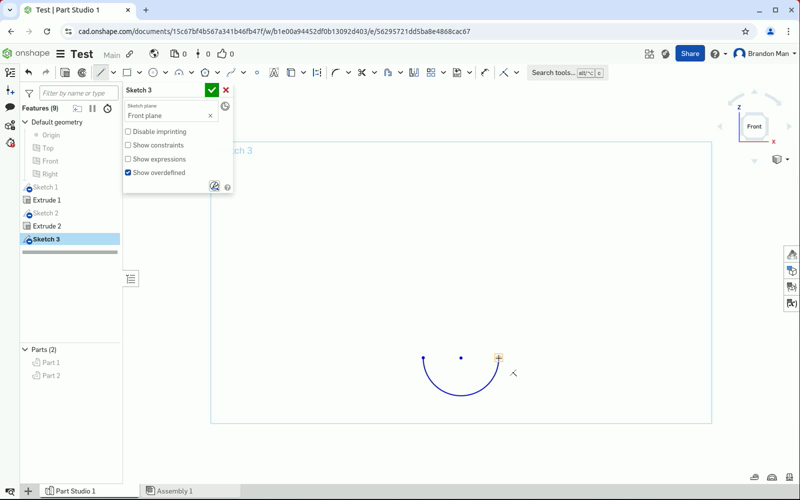
mouse_move(423, 357)
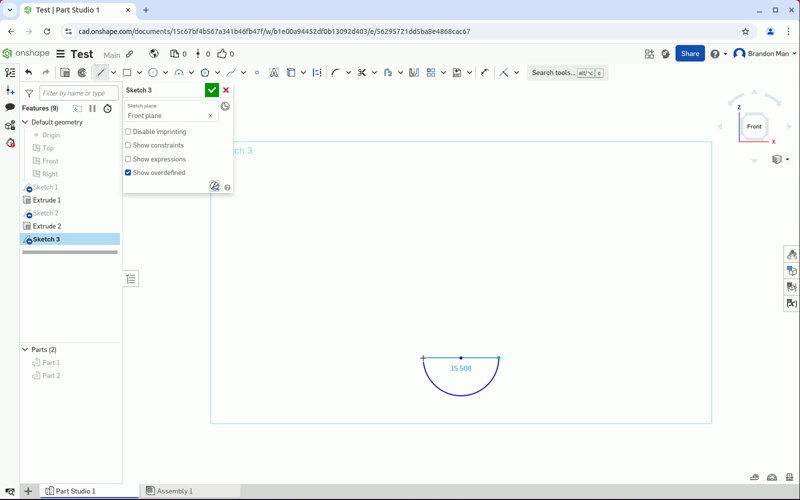
key_up(shift)
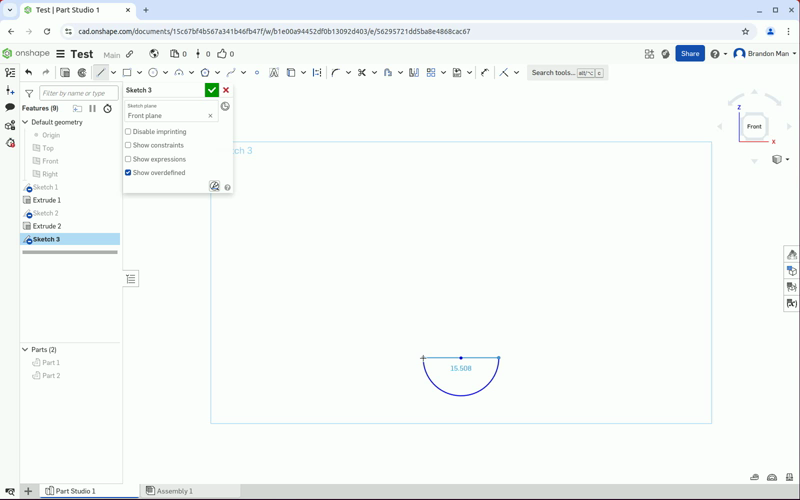
click(423, 357)
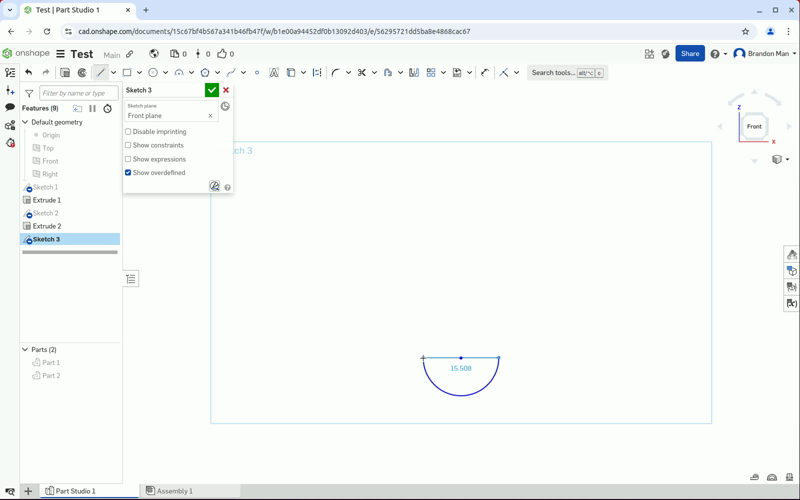
key(esc)
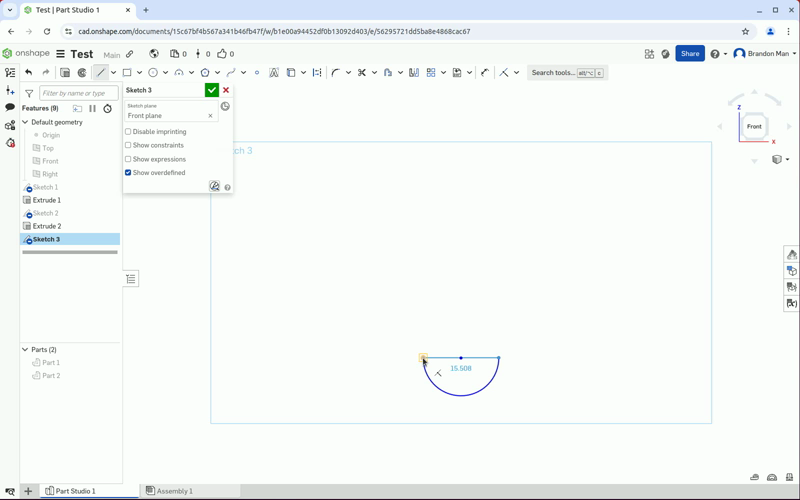
mouse_move(486, 364)
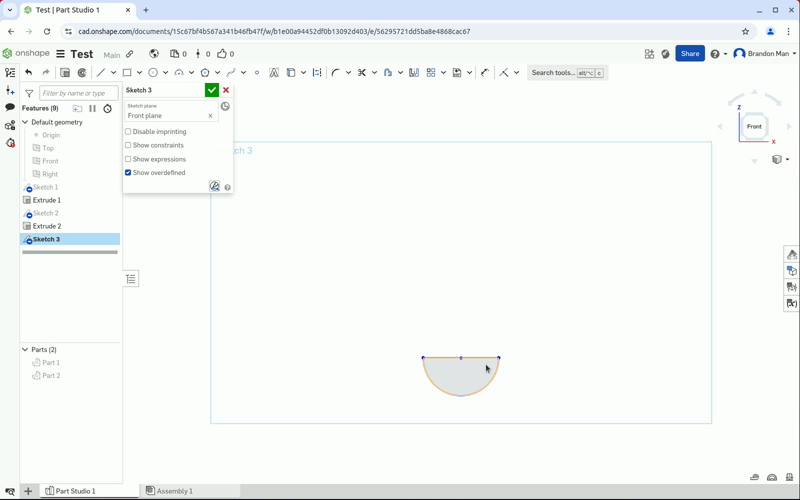
click(486, 364)
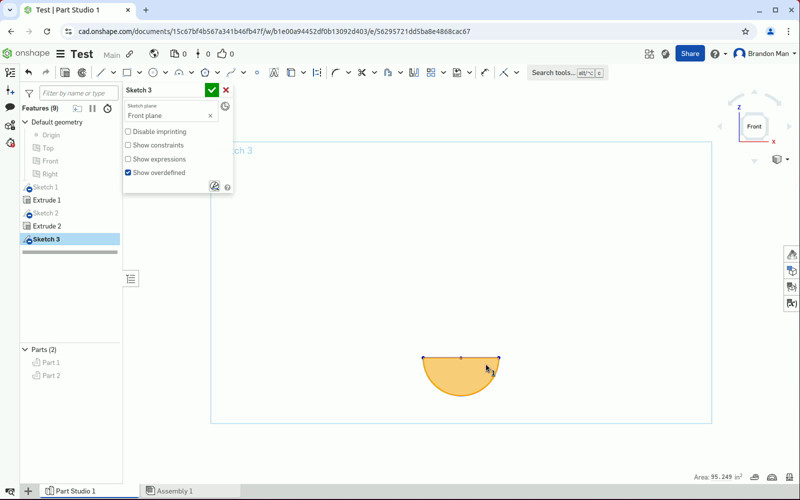
mouse_move(73, 352)
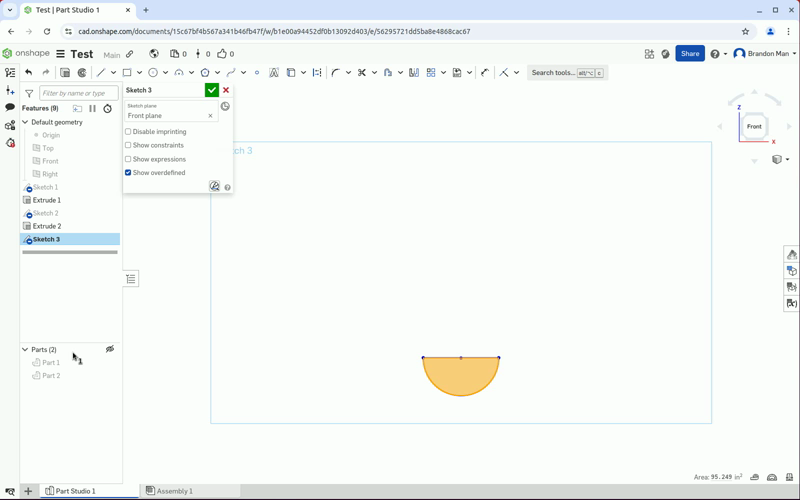
key(shift+y)
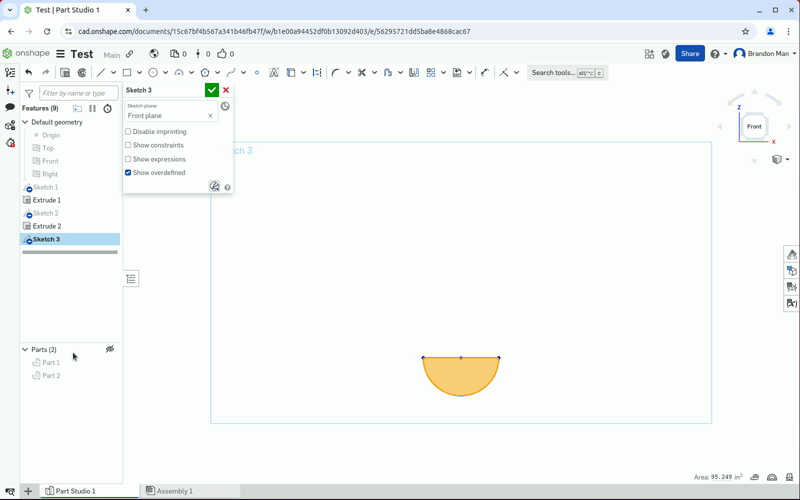
key(shift+e)
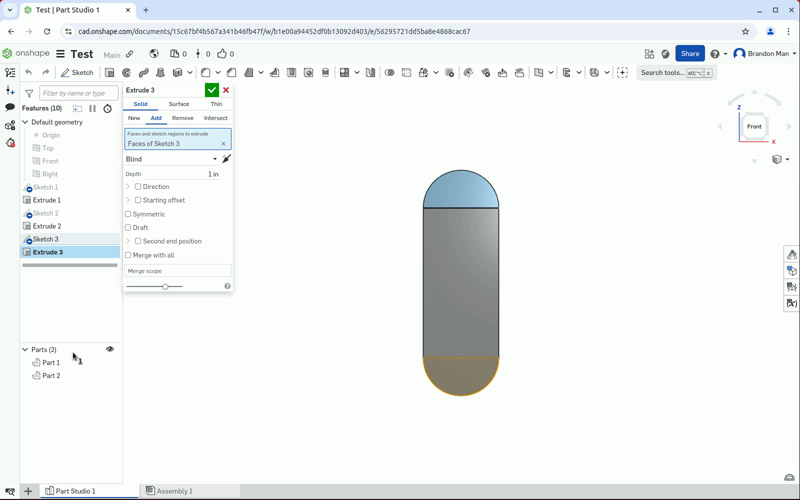
mouse_move(143, 106)
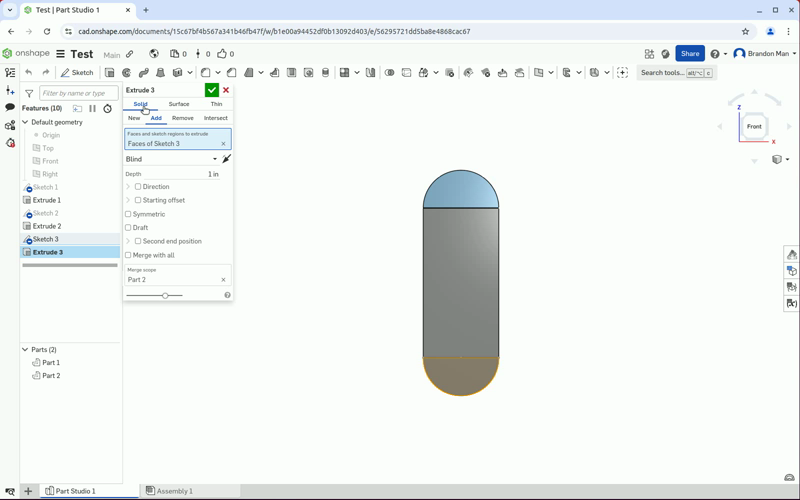
click(143, 106)
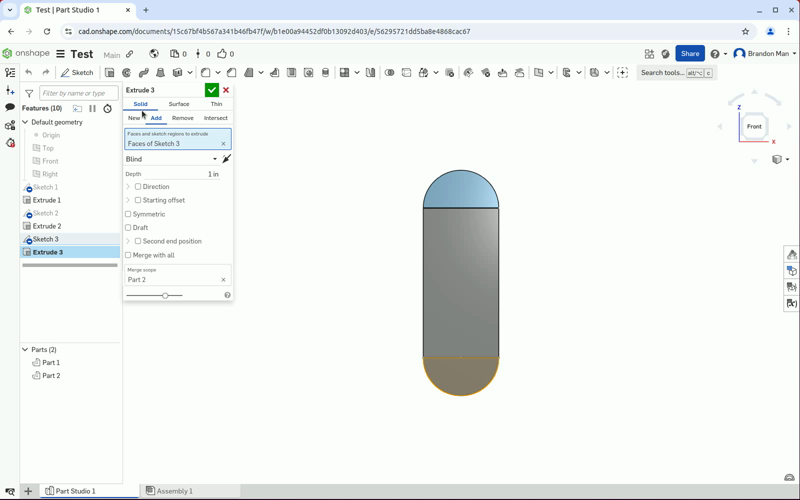
mouse_move(137, 120)
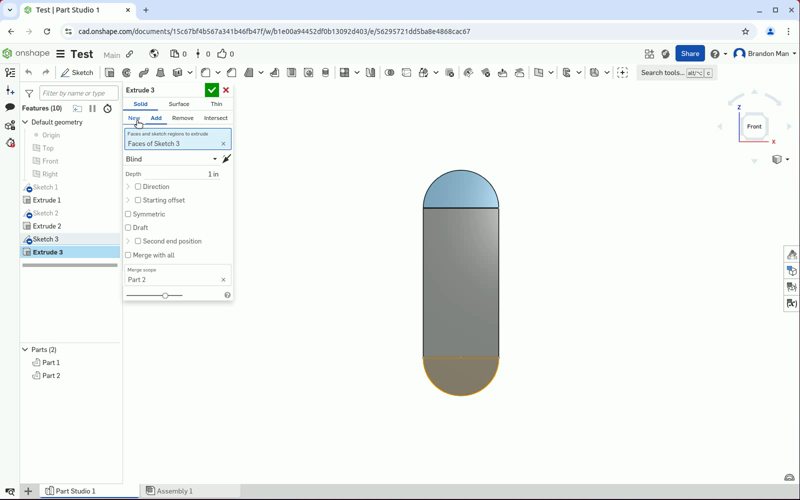
click(137, 120)
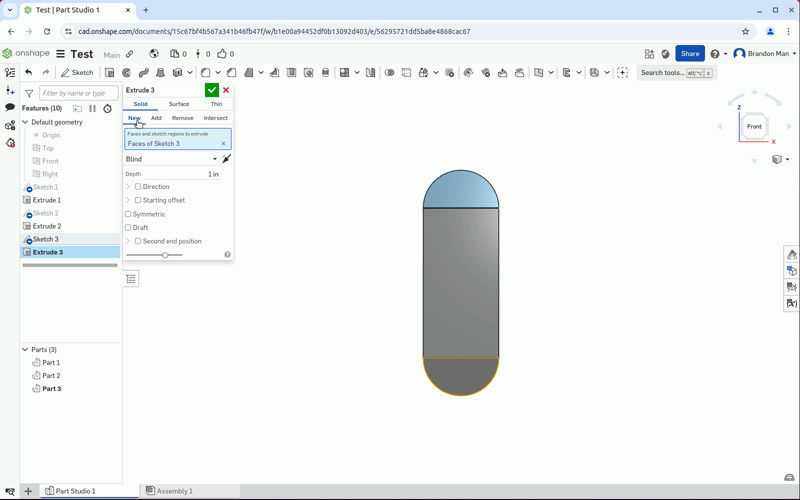
key(tab, 4)
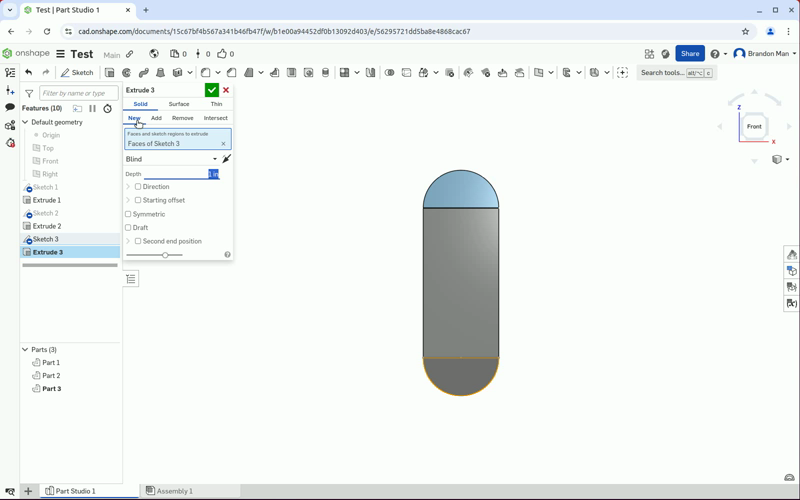
text(0.722)
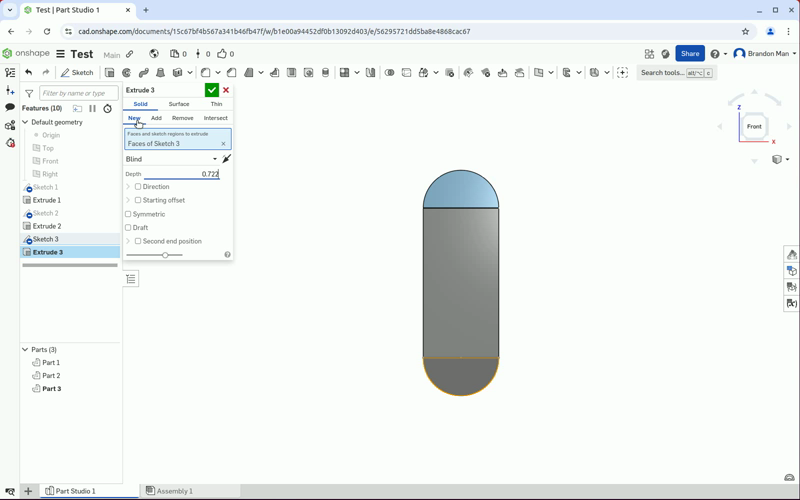
key(enter)
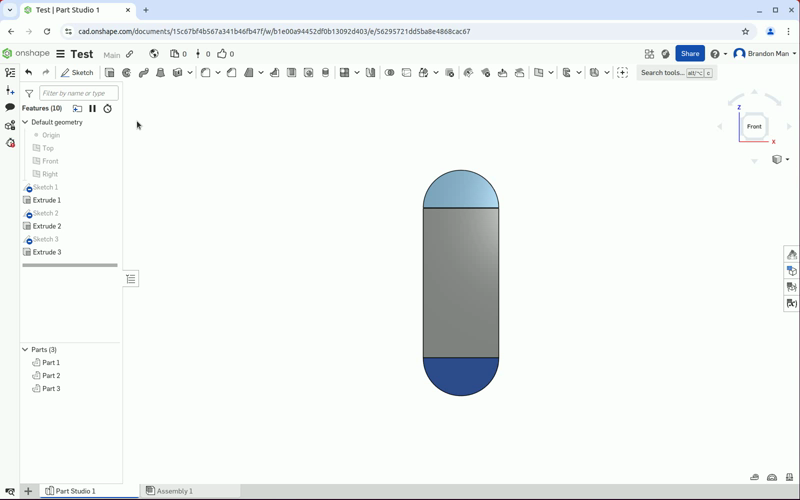
key(shift+h)
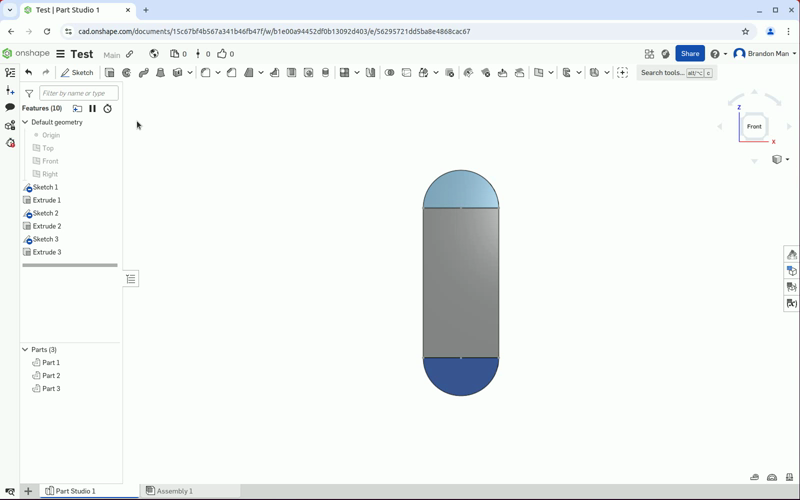
key(shift+h)
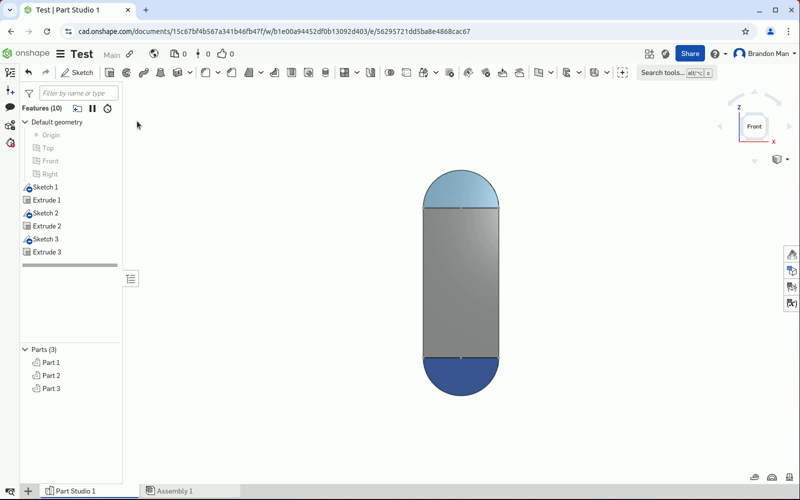
key(shift+7)
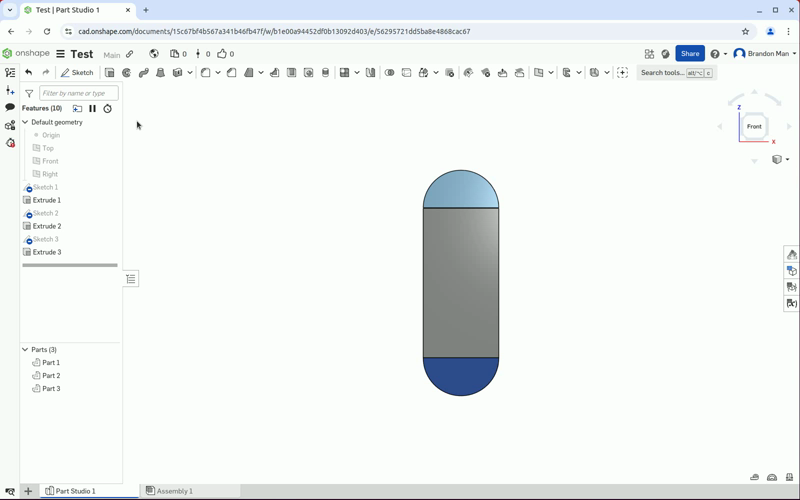
key(left, 2)
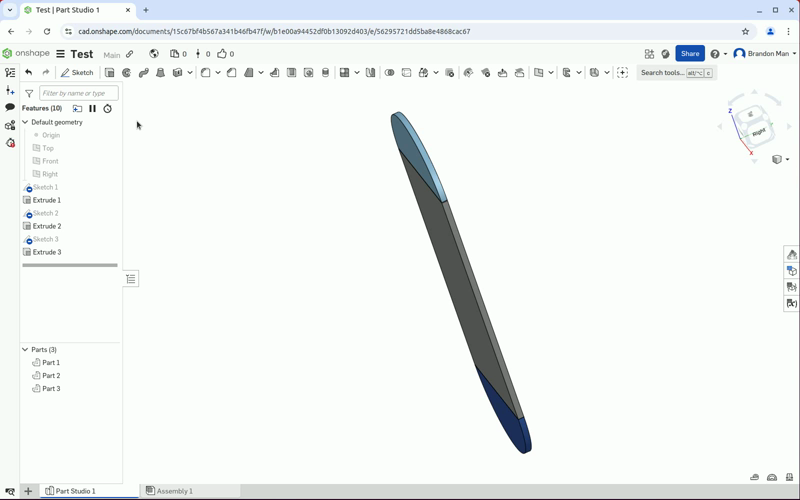
key(down, 2)
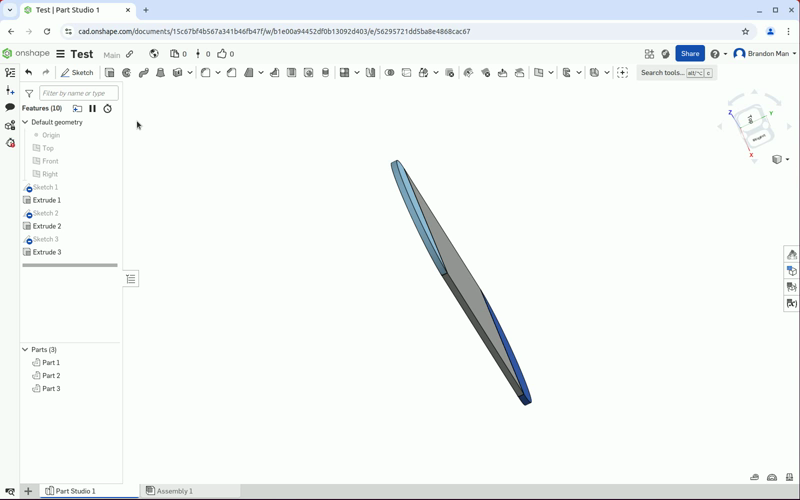
key(up, 2)
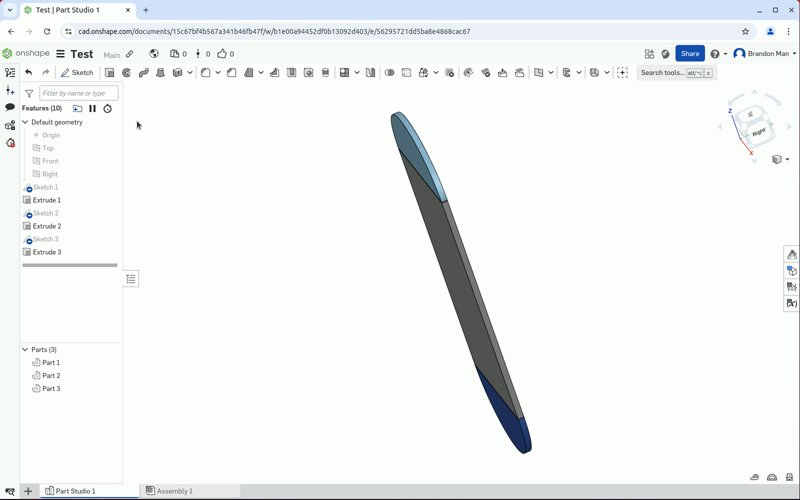
key(right, 2)
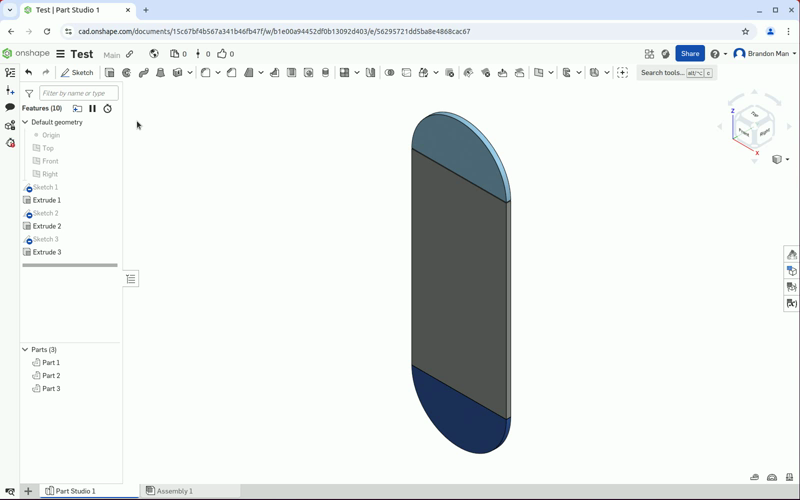
mouse_move(73, 189)
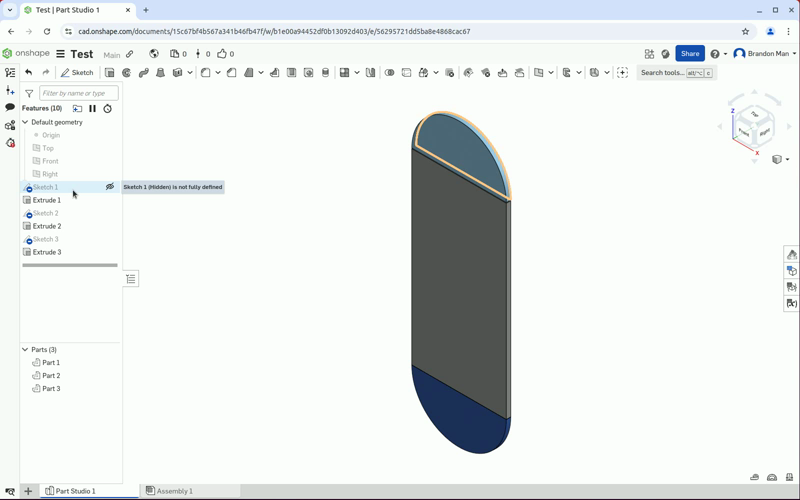
click(73, 189)